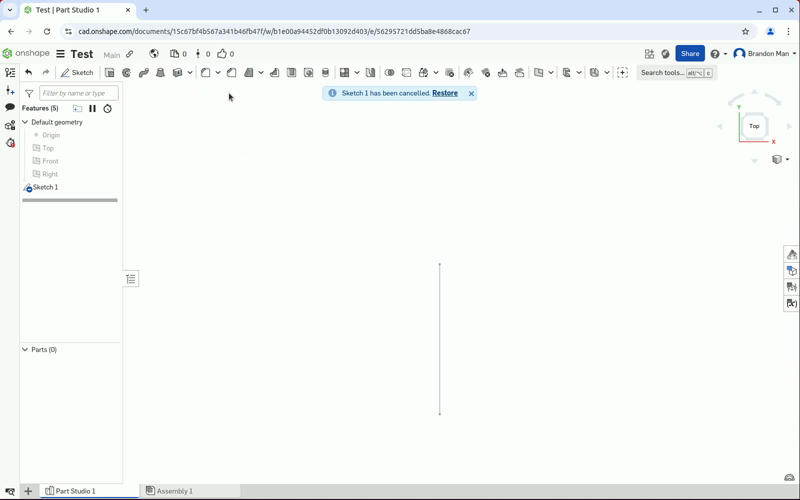
key(shift+h)
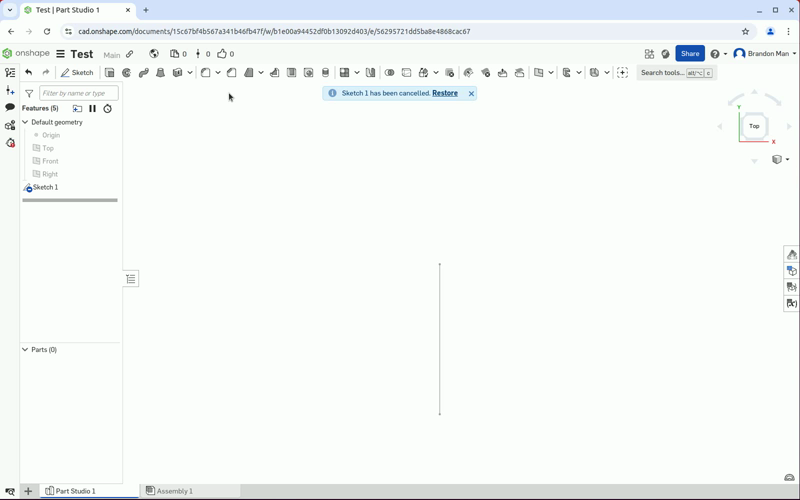
key(shift+s)
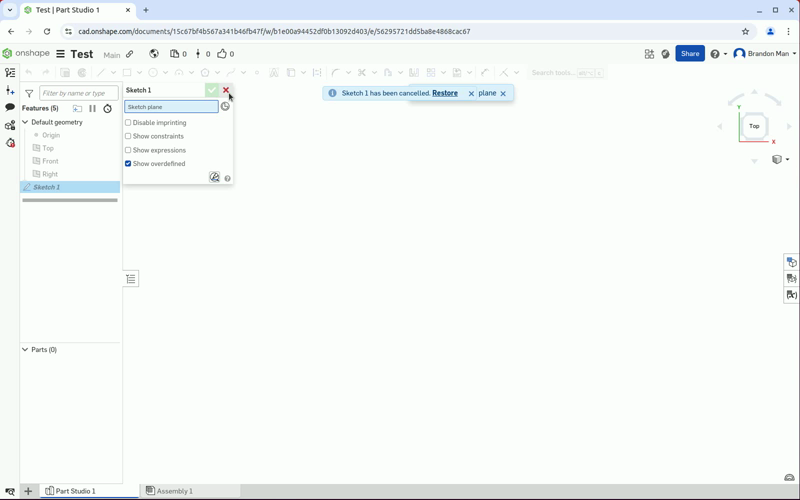
mouse_move(73, 150)
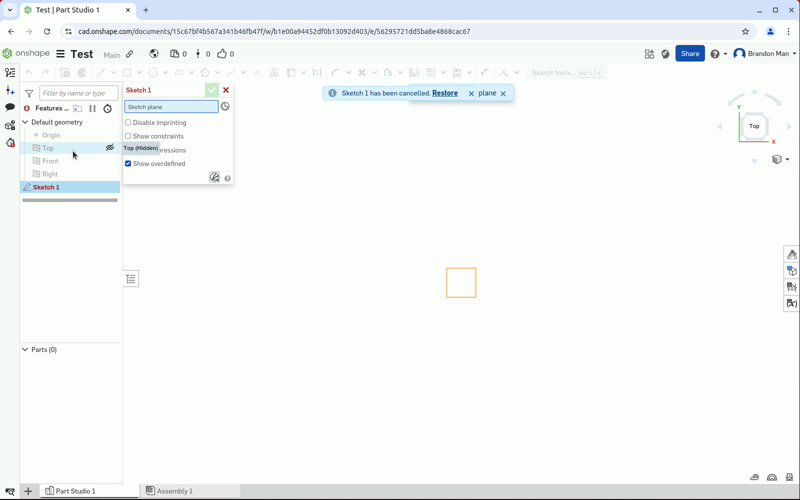
click(73, 150)
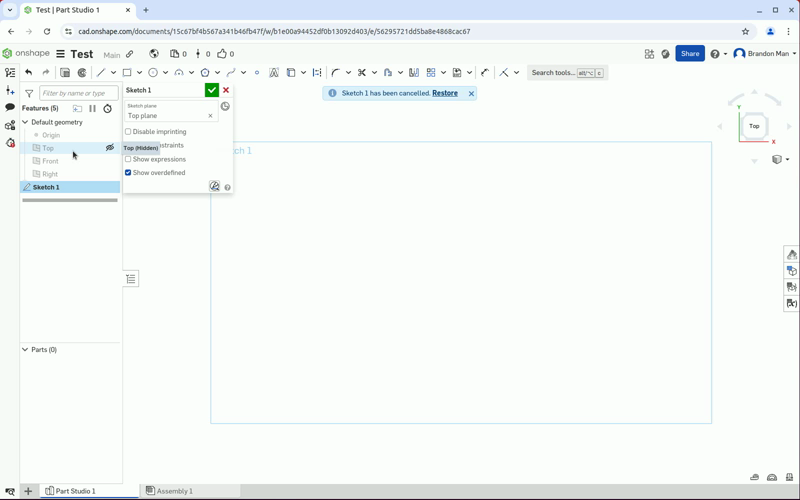
mouse_move(73, 352)
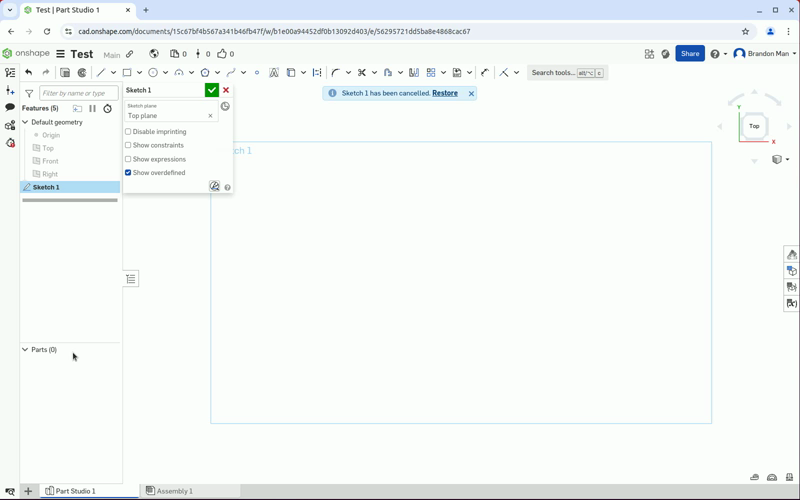
key(y)
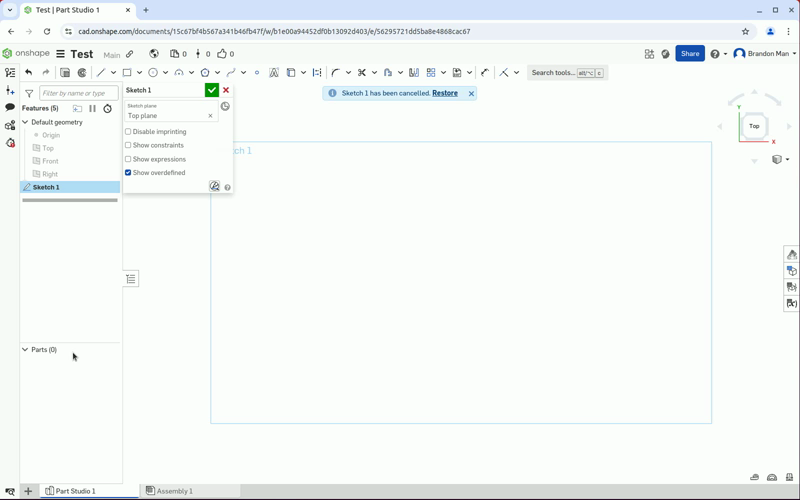
key(l)
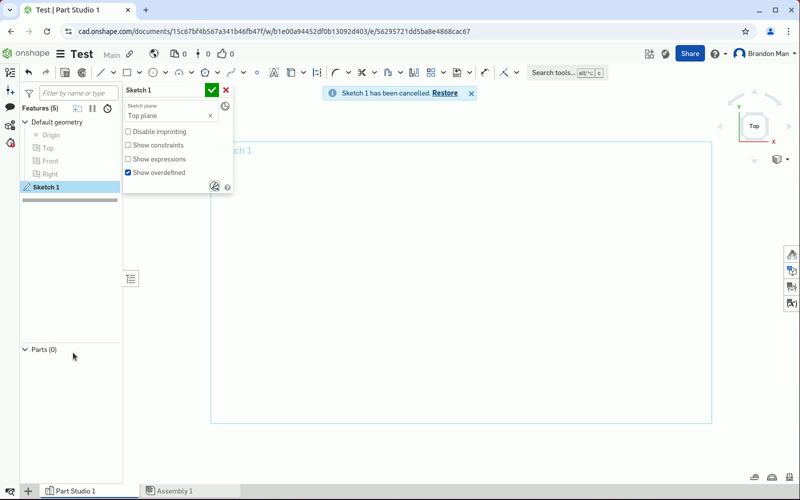
key_down(shift)
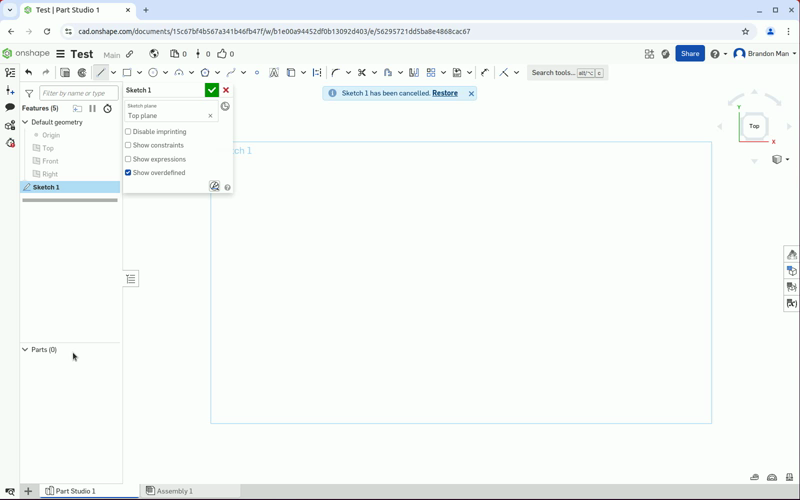
mouse_move(437, 226)
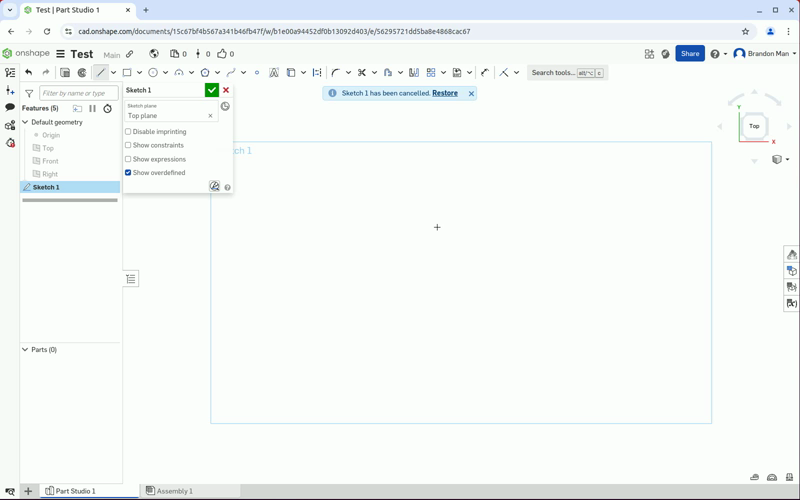
click(437, 226)
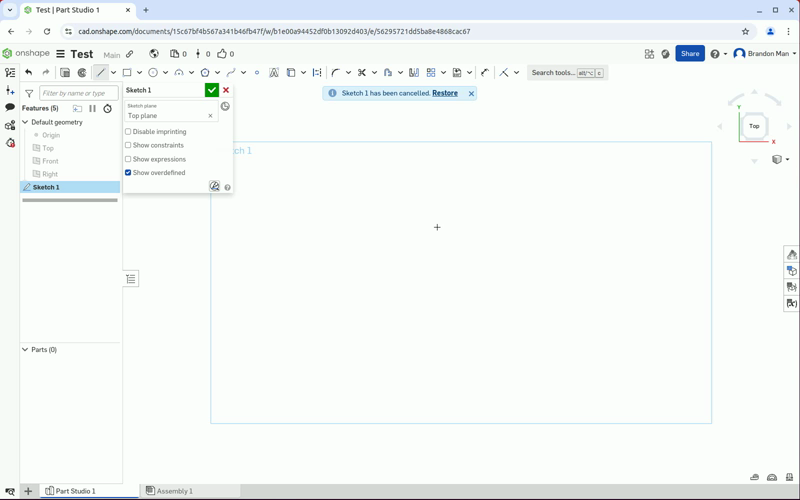
key_up(shift)
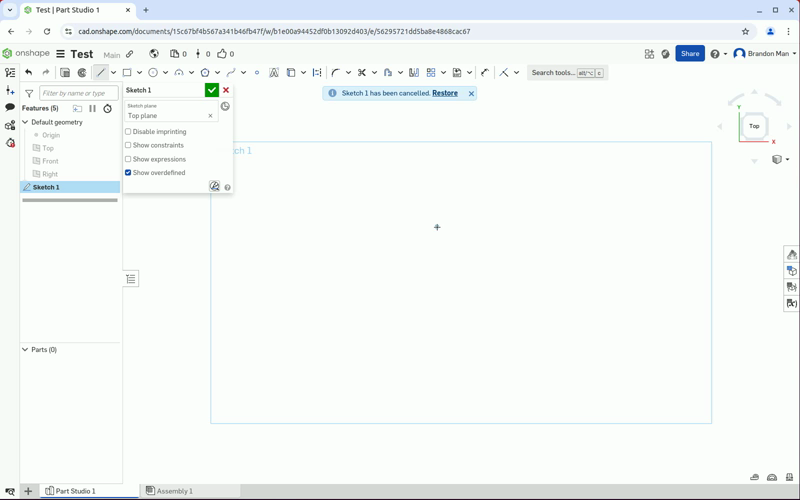
key_down(shift)
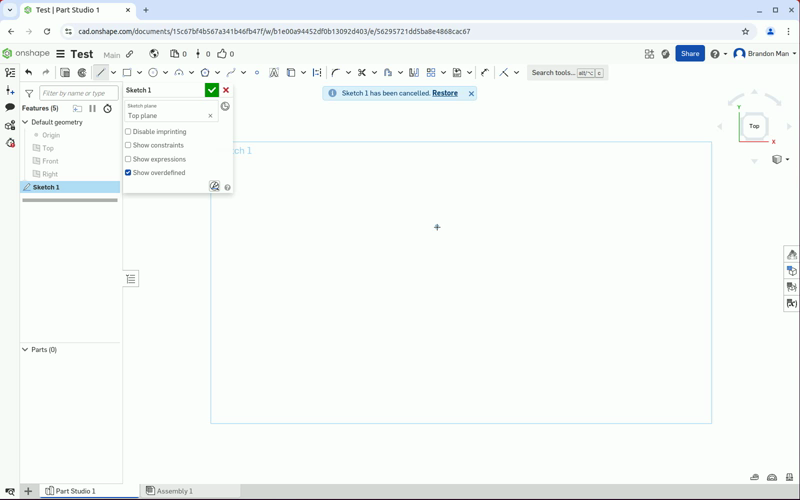
mouse_move(467, 226)
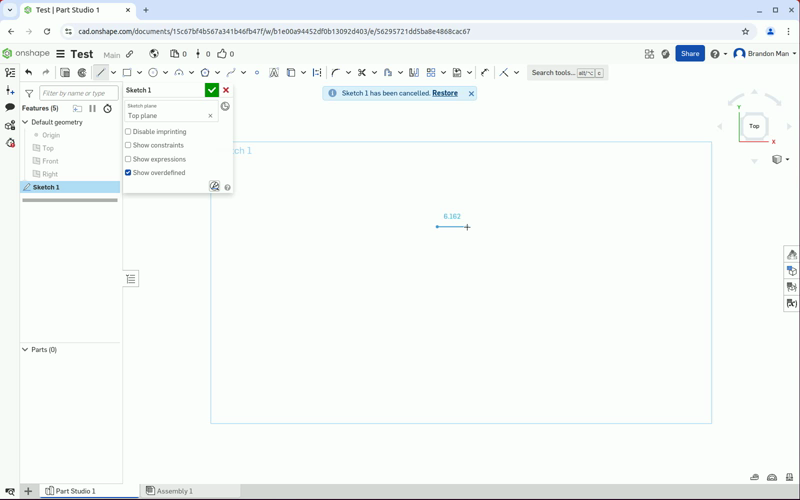
mouse_move(447, 226)
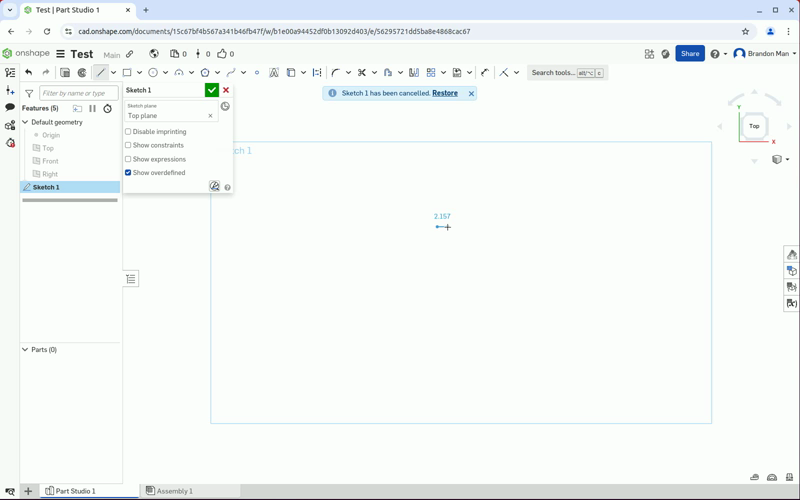
click(447, 226)
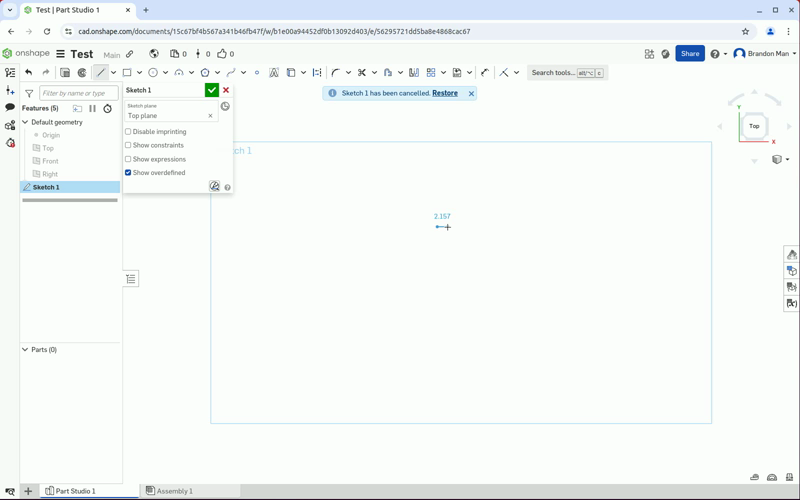
key_up(shift)
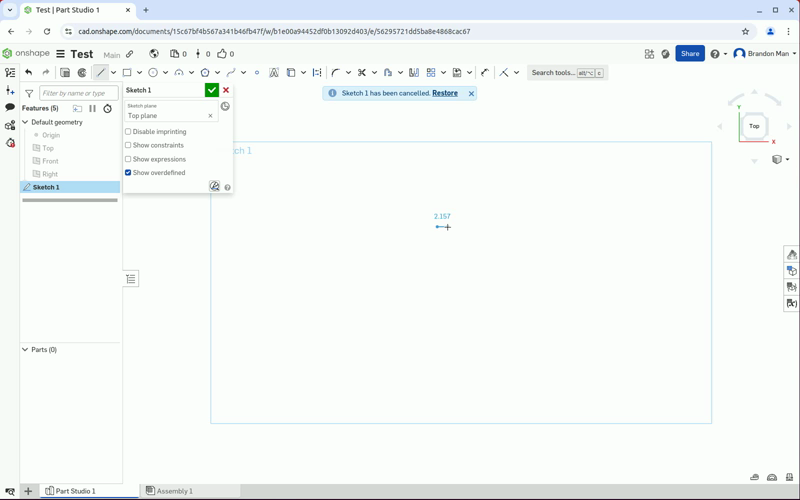
key_down(shift)
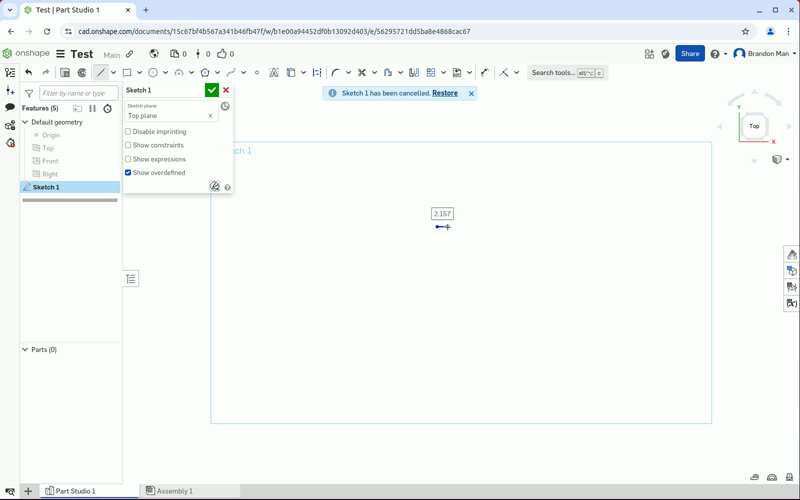
mouse_move(447, 296)
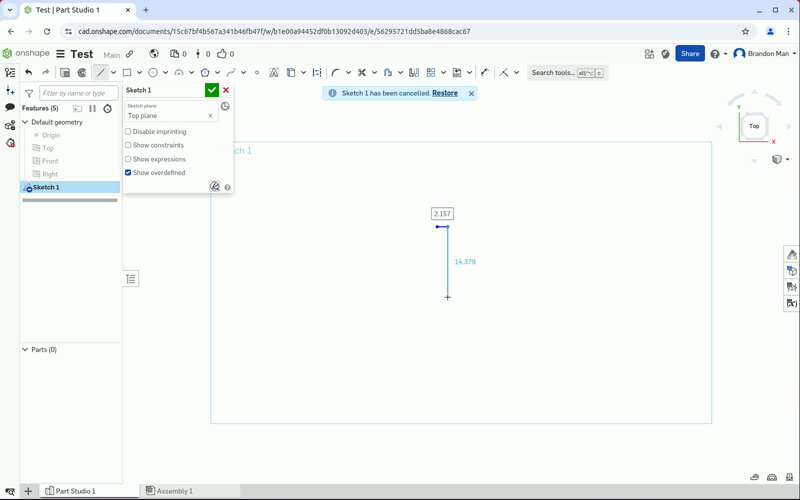
click(447, 296)
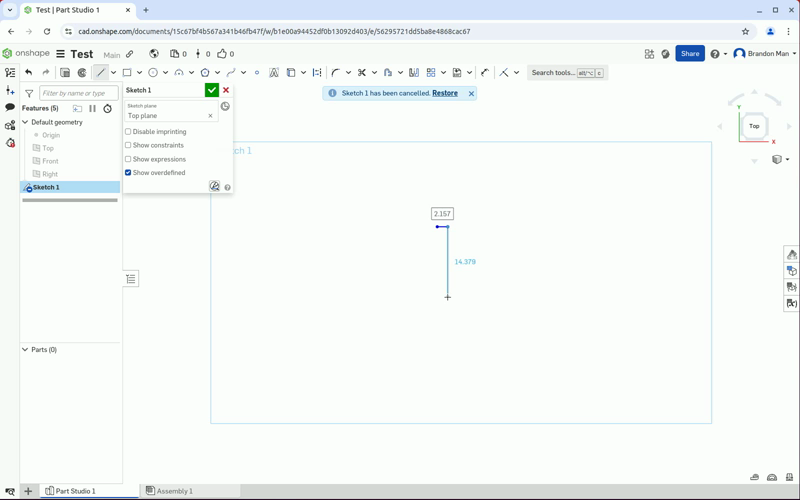
key_up(shift)
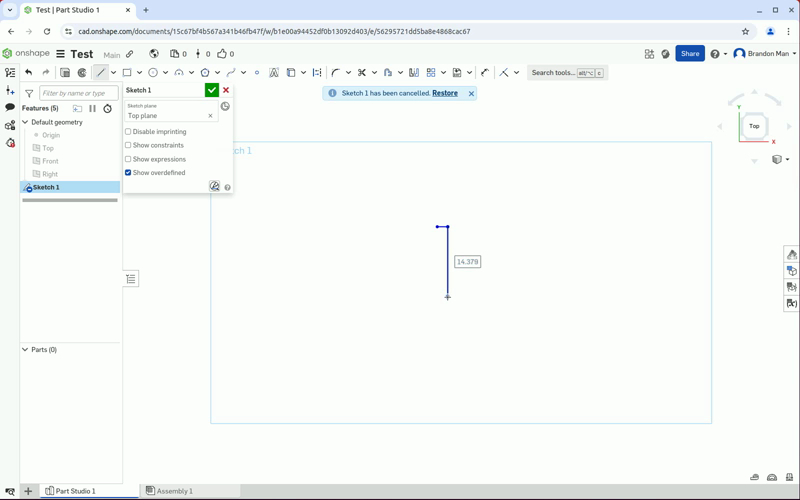
key_down(shift)
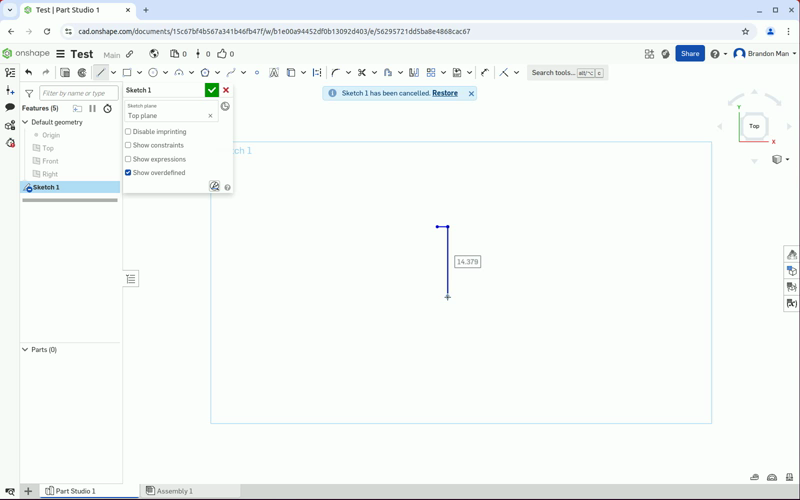
mouse_move(546, 296)
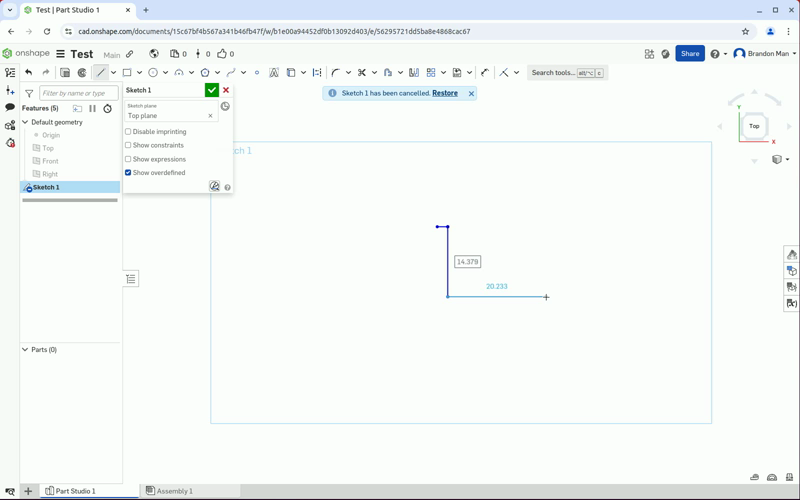
click(546, 296)
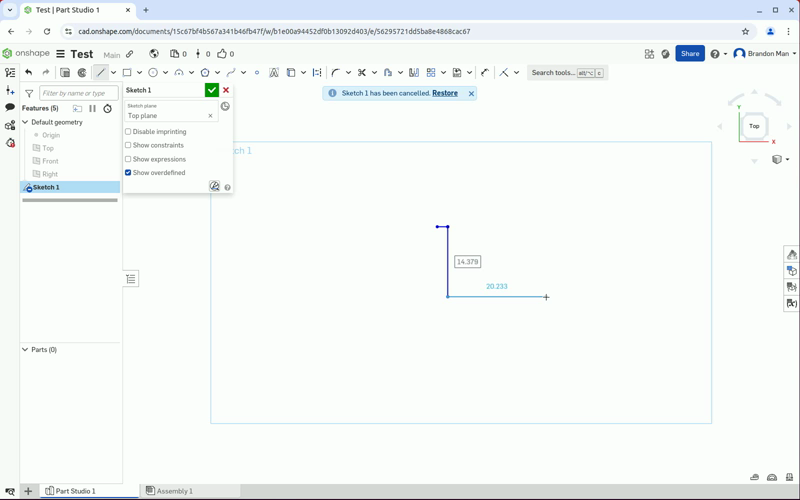
key_up(shift)
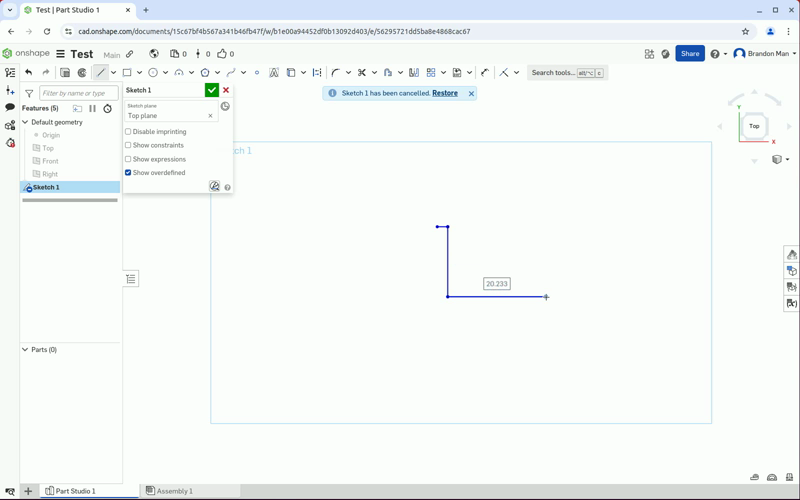
key_down(shift)
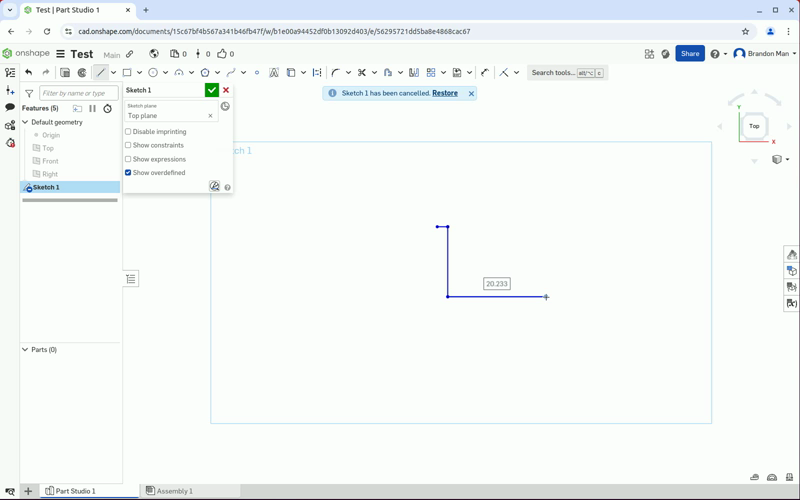
mouse_move(576, 296)
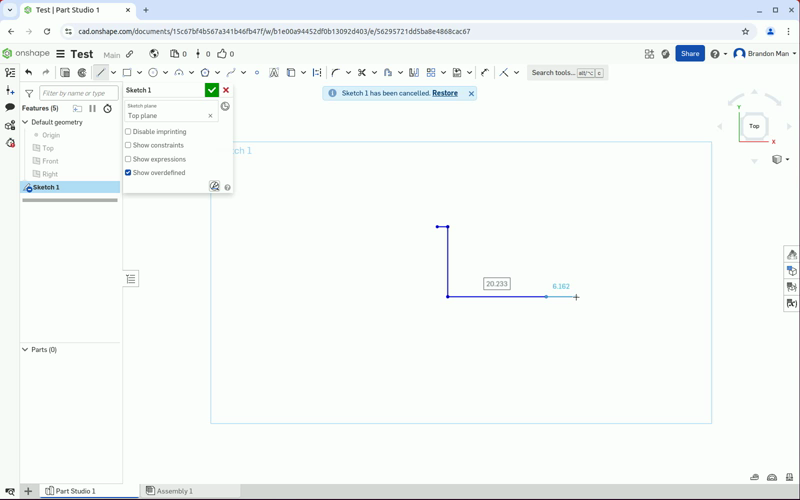
mouse_move(546, 282)
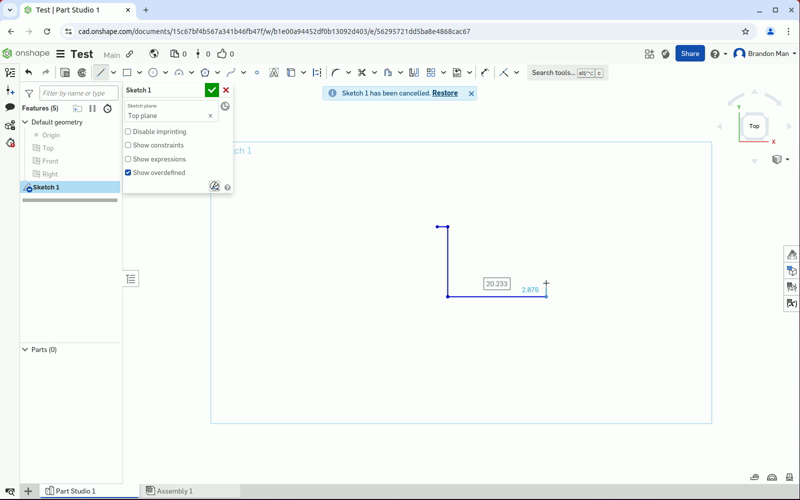
click(546, 282)
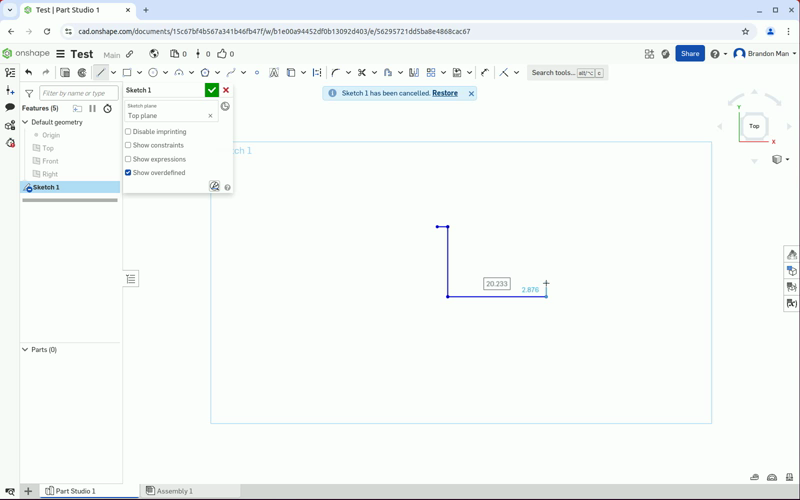
key_up(shift)
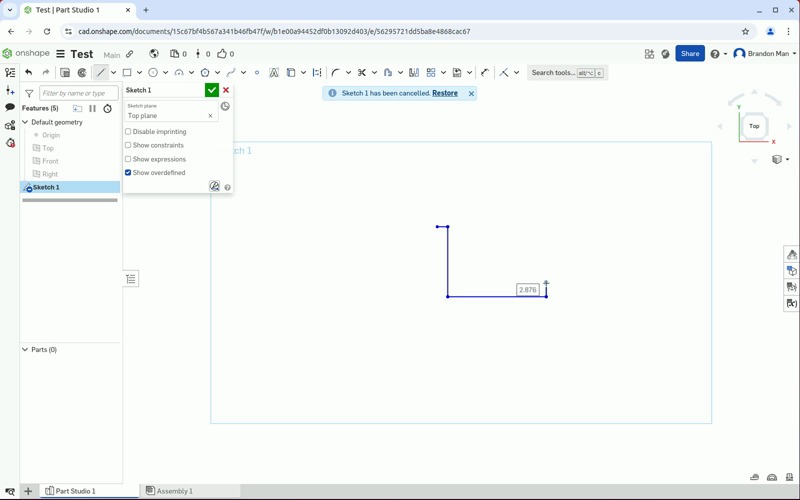
key_down(shift)
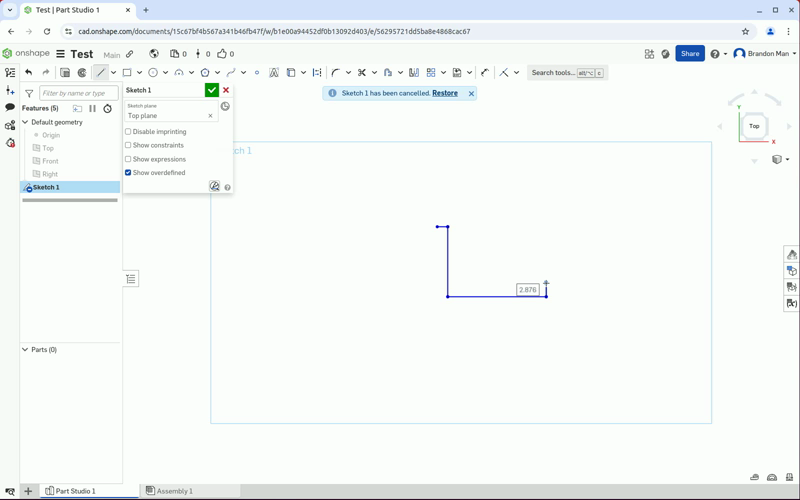
mouse_move(467, 282)
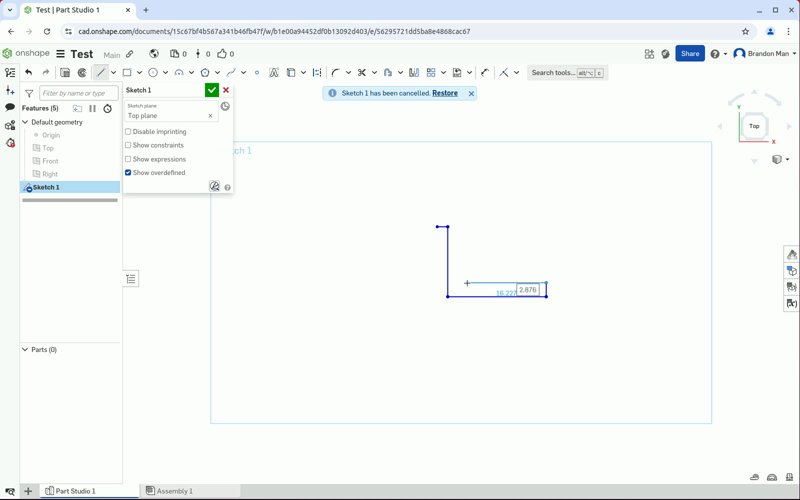
click(467, 282)
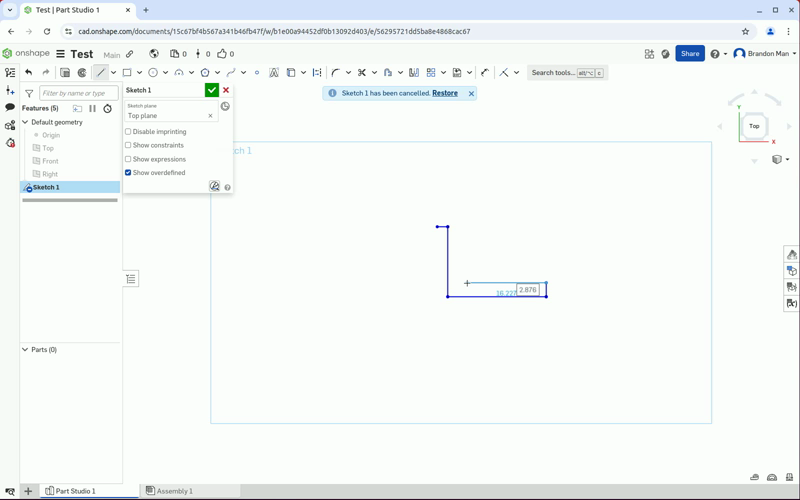
key_up(shift)
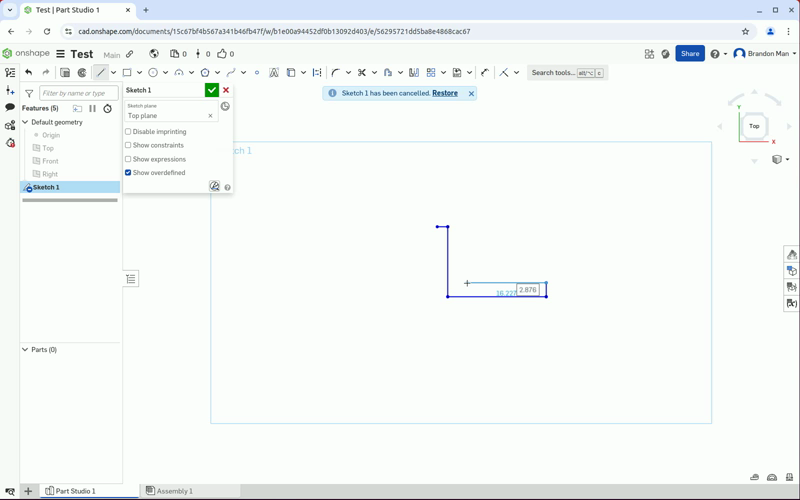
key(esc)
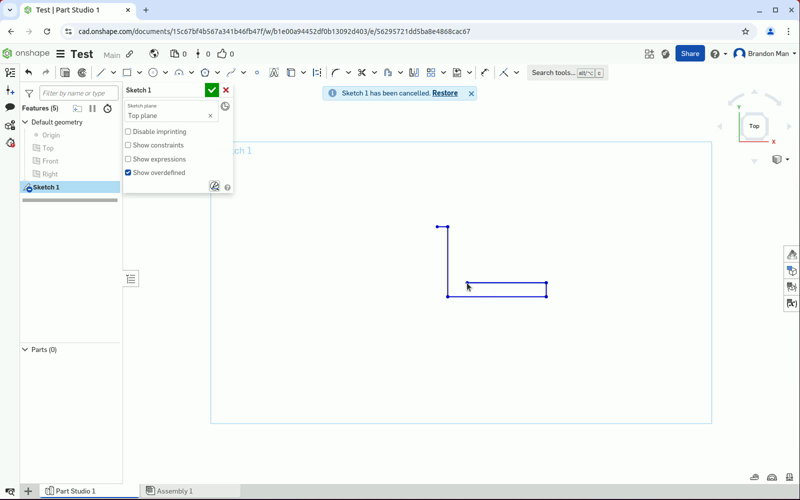
key(a)
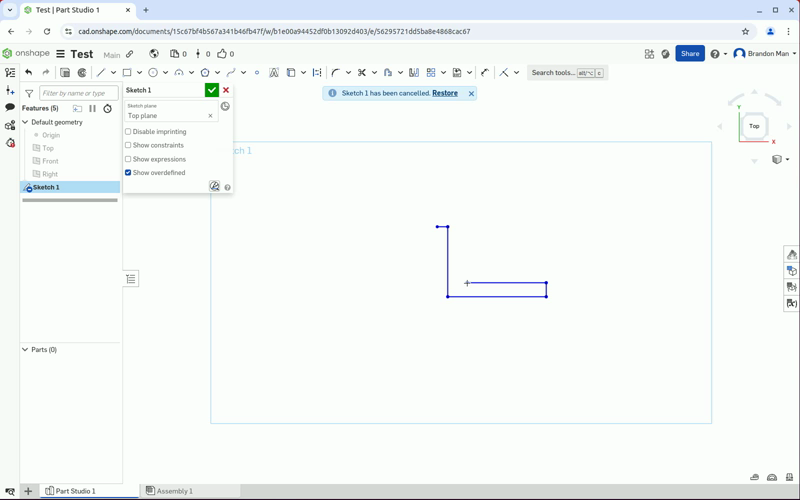
mouse_move(467, 282)
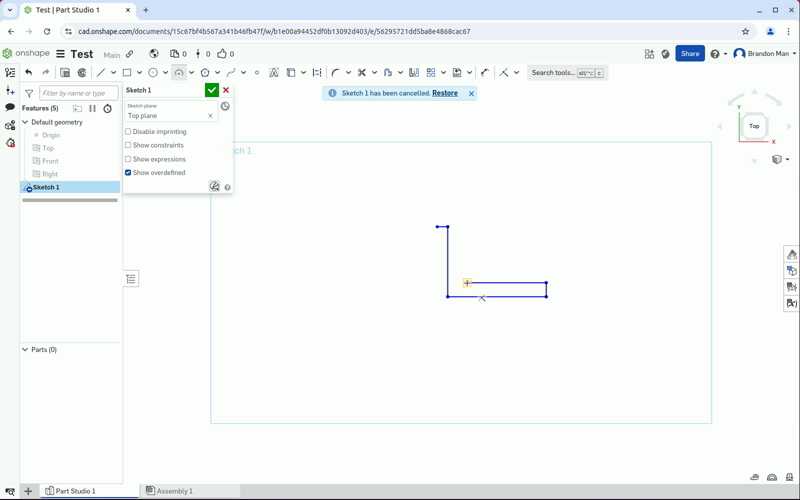
click(467, 282)
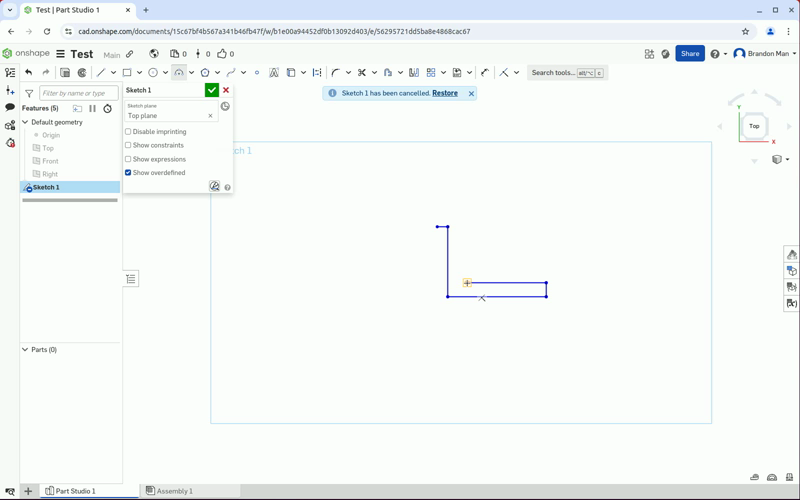
key_down(shift)
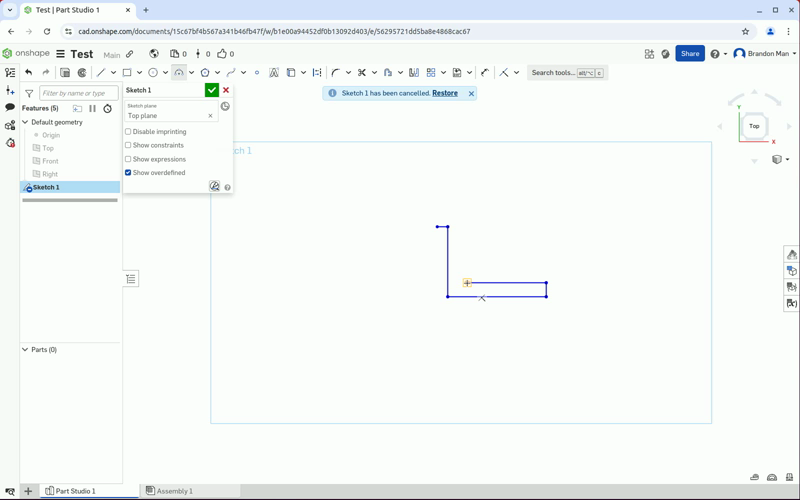
mouse_move(461, 277)
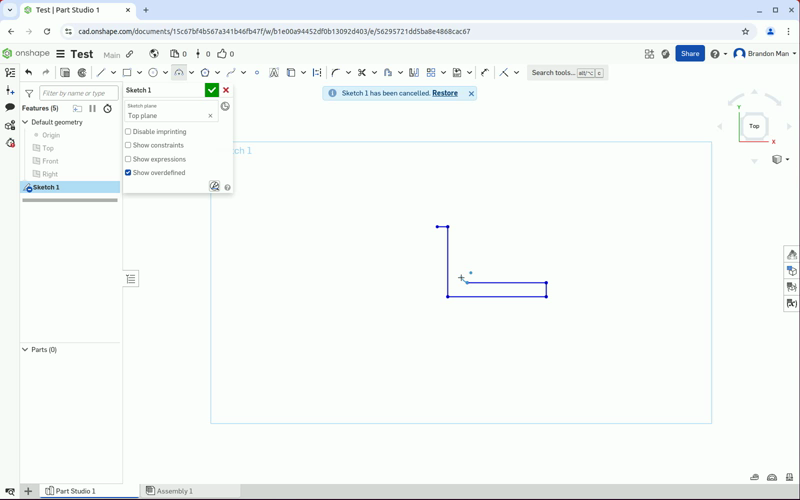
click(461, 277)
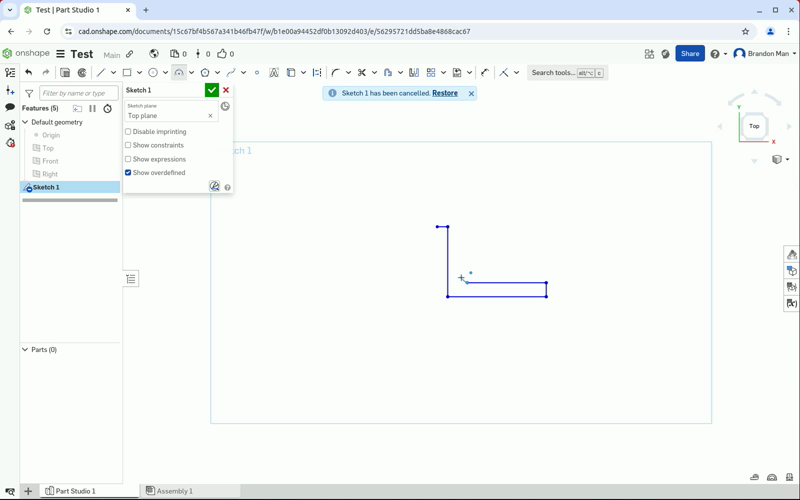
mouse_move(457, 286)
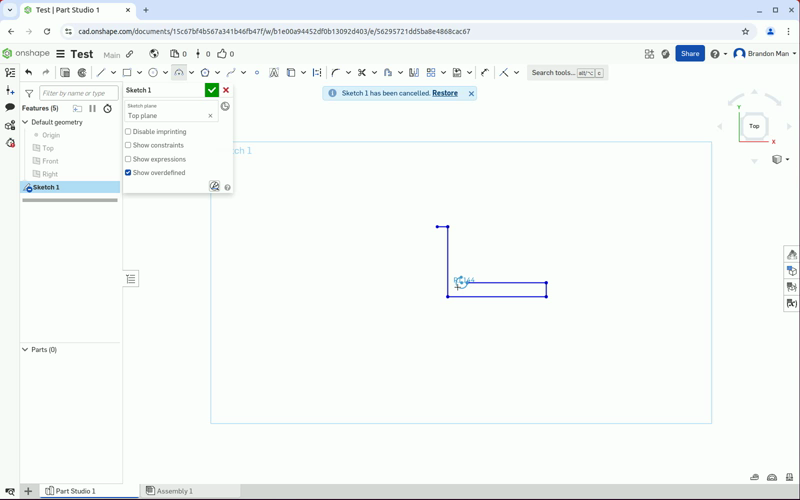
click(457, 286)
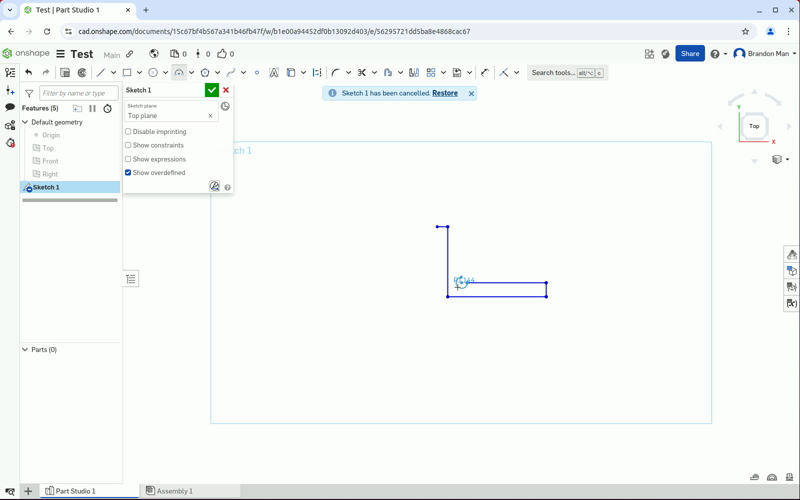
key_up(shift)
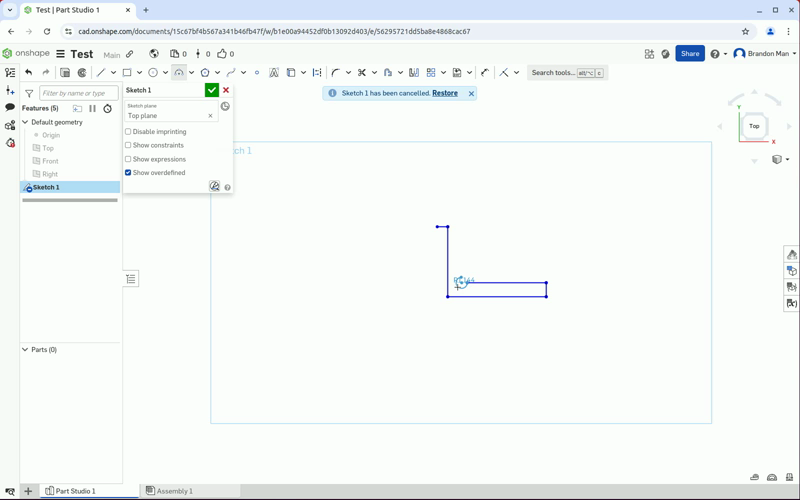
key(esc)
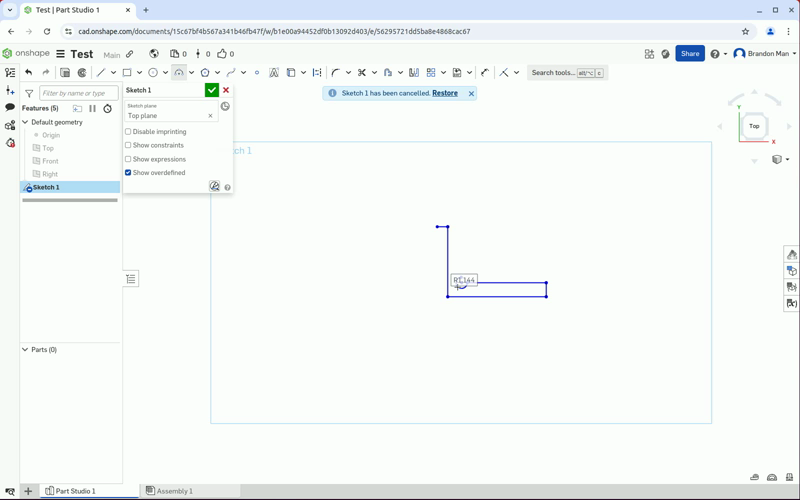
key(l)
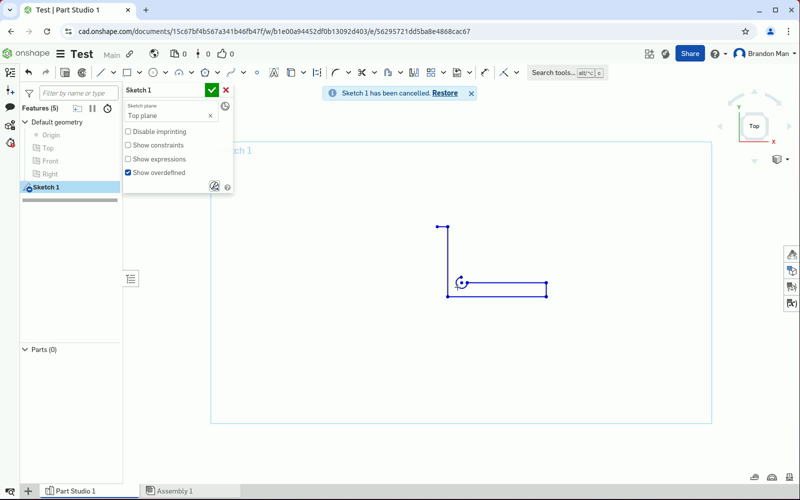
mouse_move(461, 277)
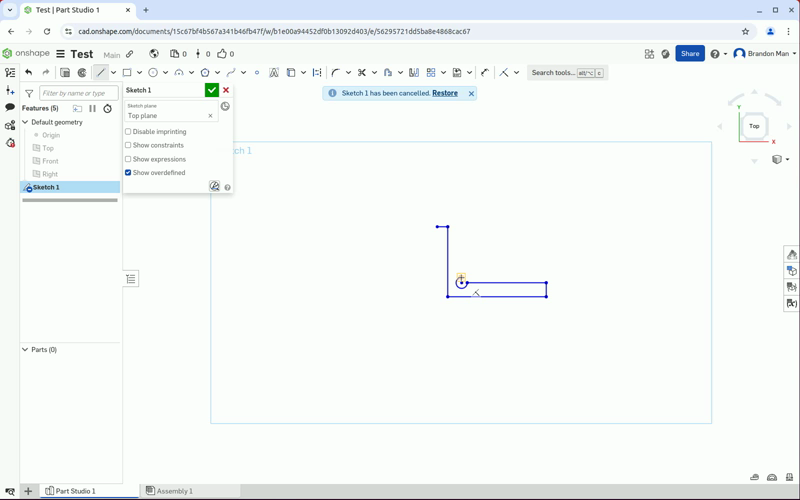
click(461, 277)
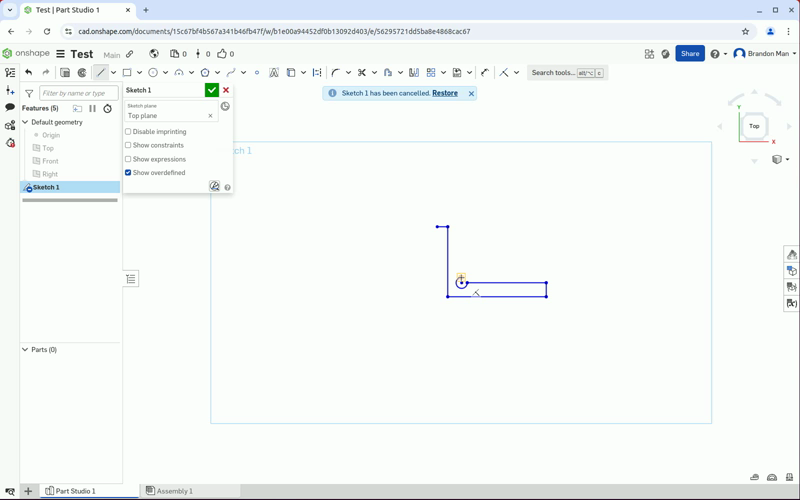
key_down(shift)
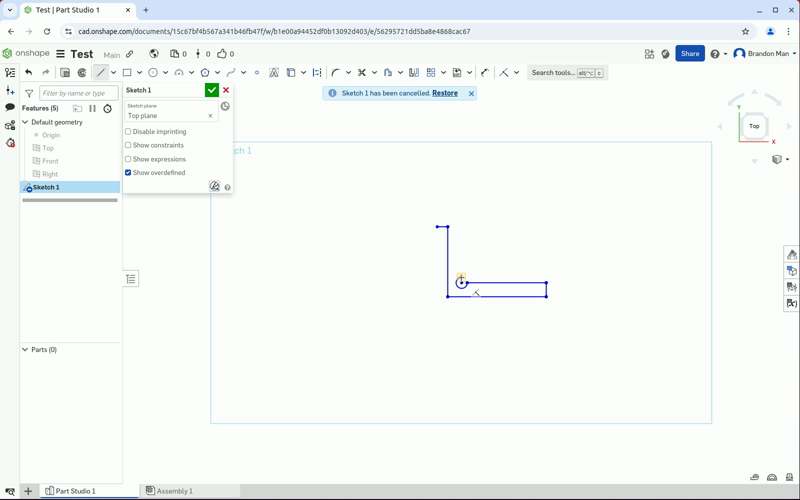
mouse_move(461, 170)
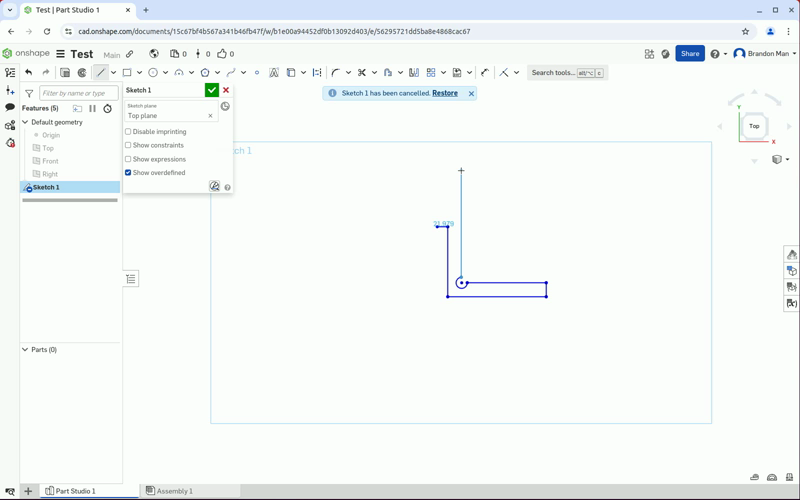
click(461, 170)
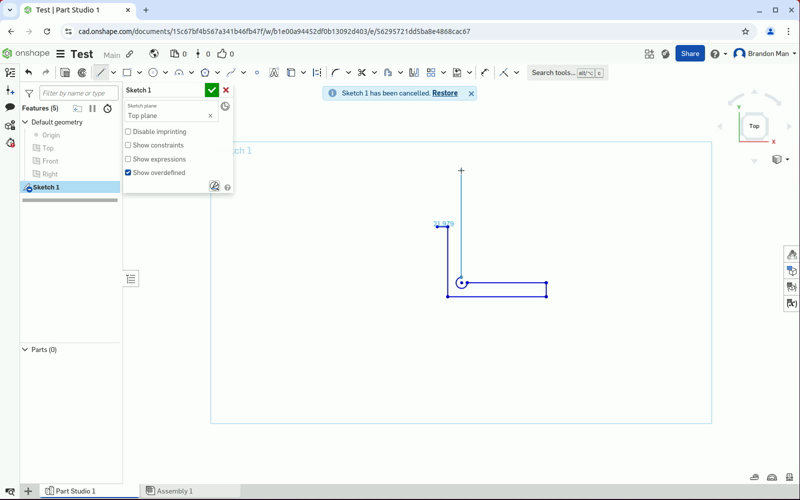
key_up(shift)
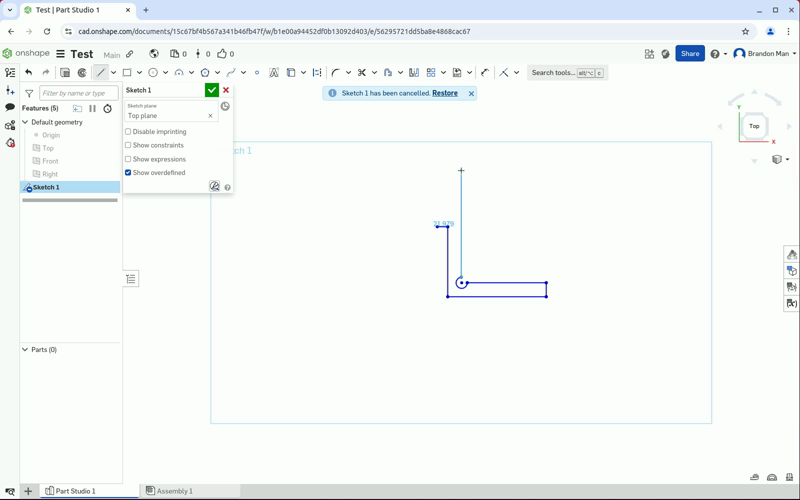
key_down(shift)
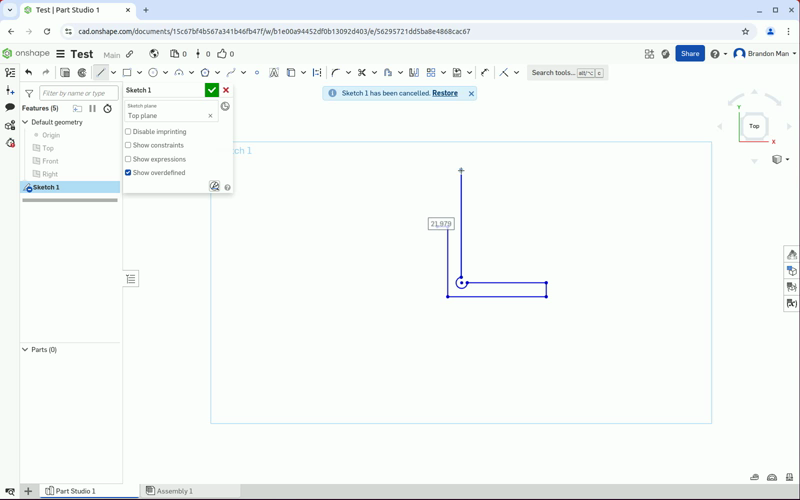
mouse_move(437, 226)
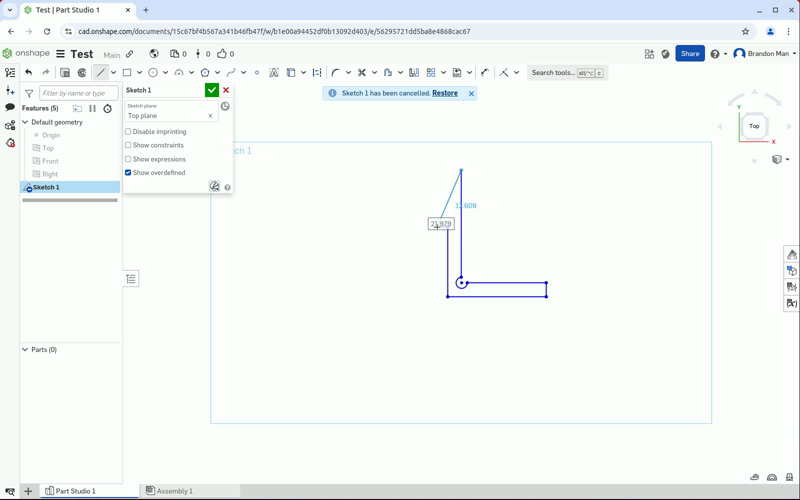
key_up(shift)
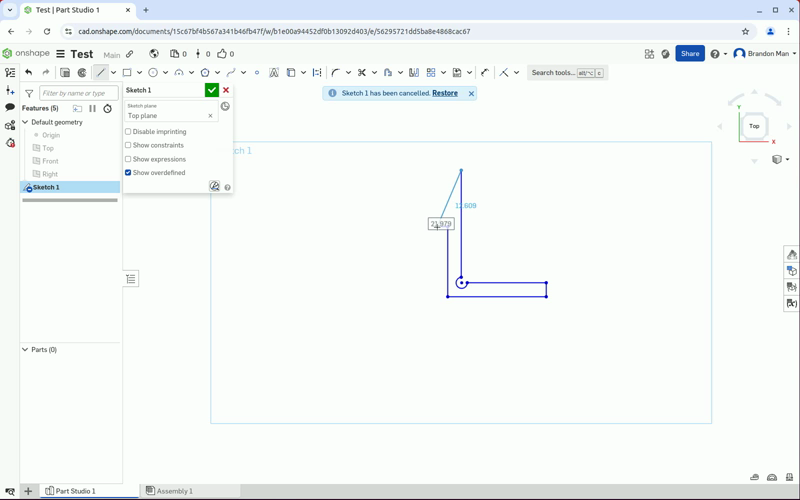
click(437, 226)
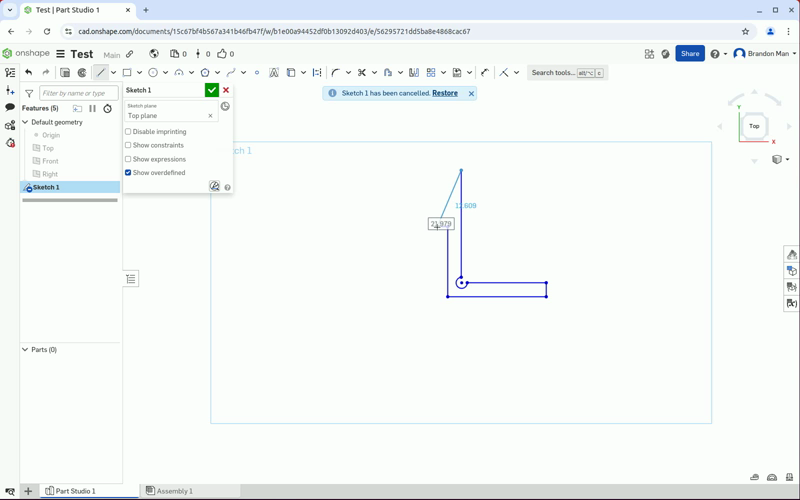
key(esc)
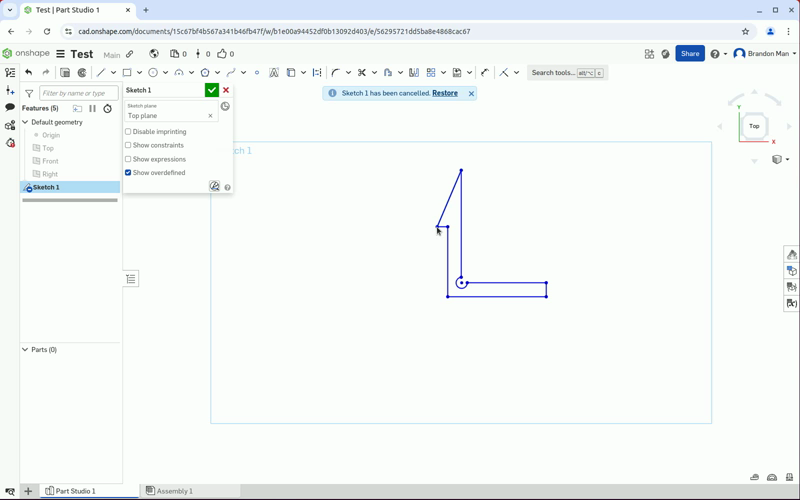
mouse_move(458, 187)
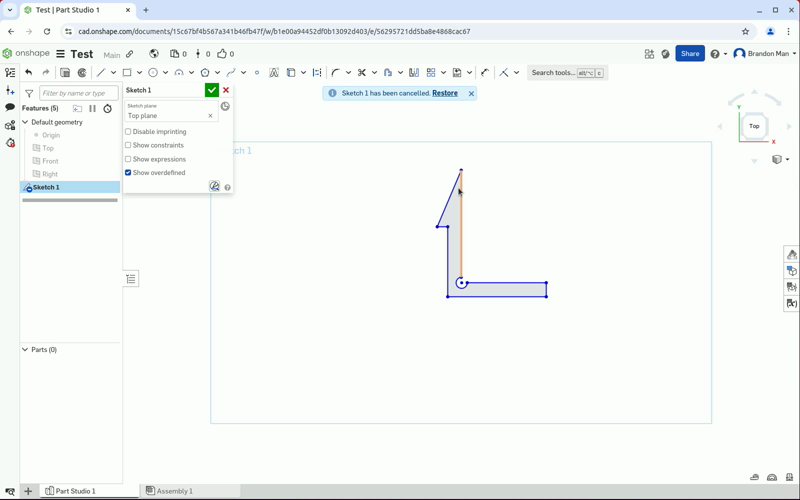
click(458, 187)
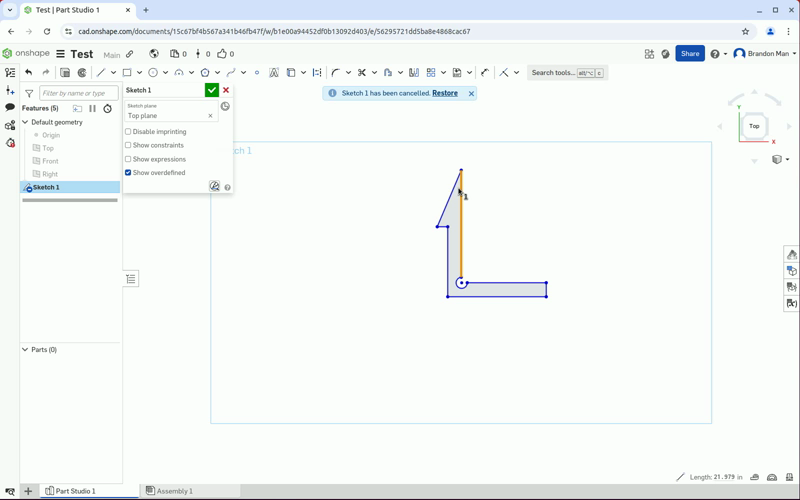
mouse_move(73, 352)
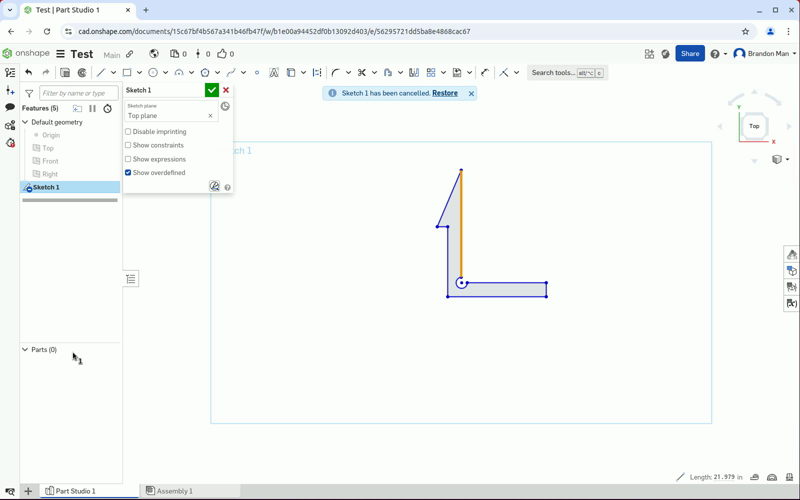
key(shift+y)
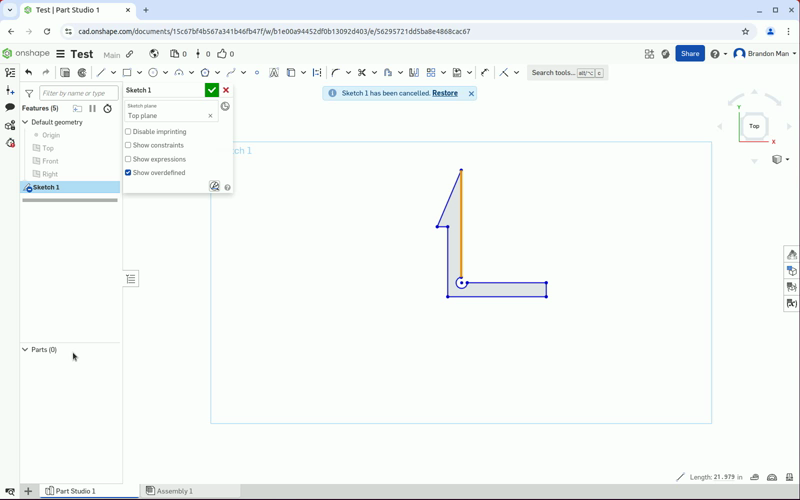
key(shift+e)
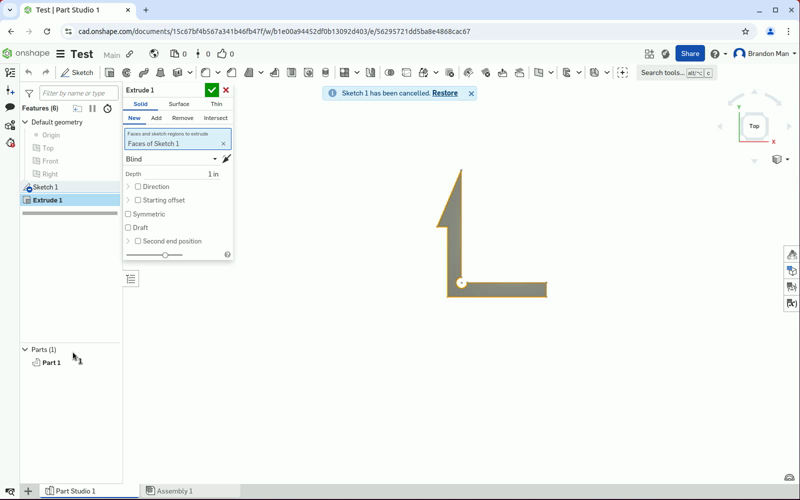
mouse_move(143, 106)
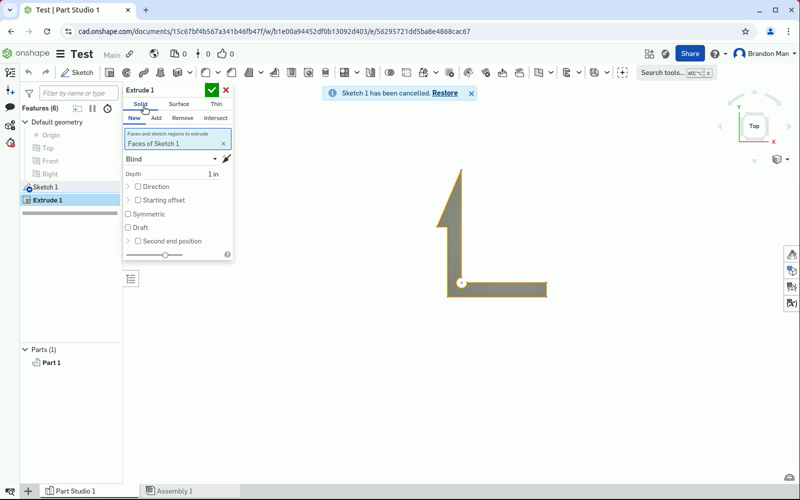
click(143, 106)
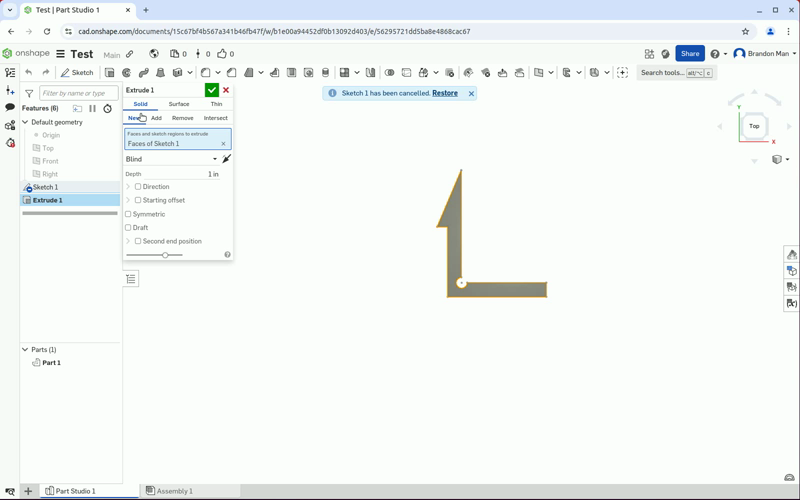
mouse_move(137, 120)
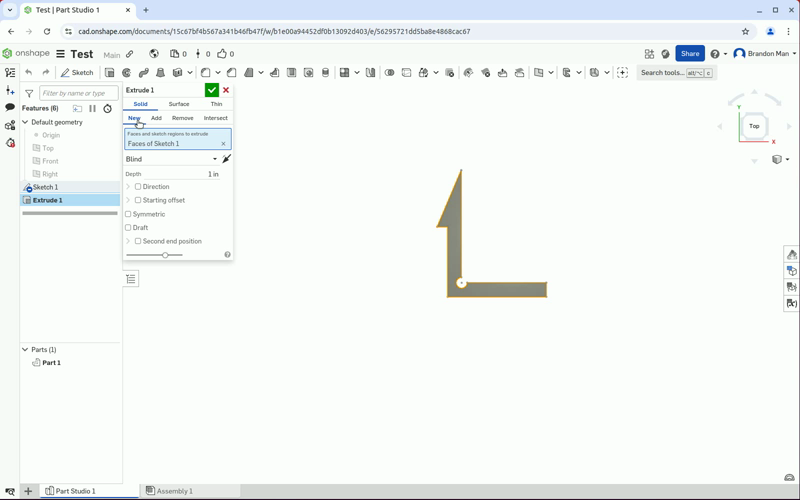
click(137, 120)
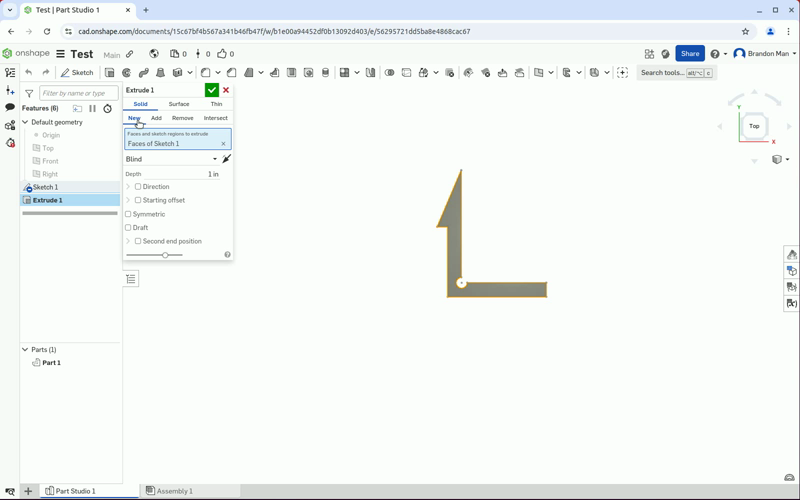
key(tab, 4)
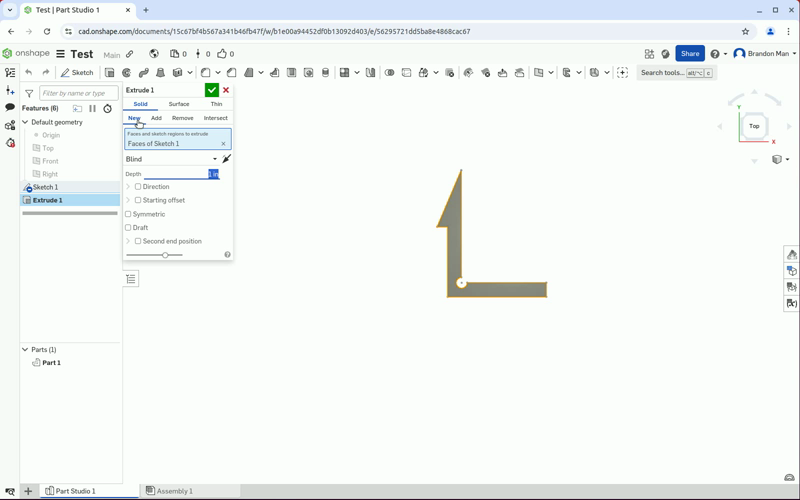
text(5.777)
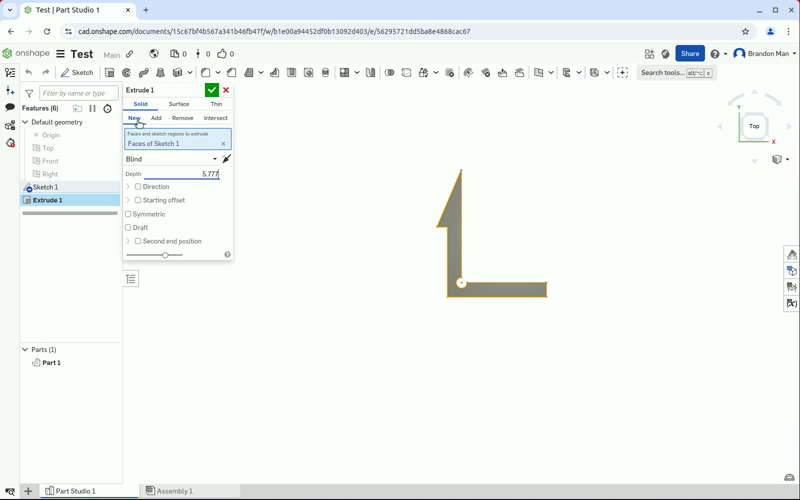
key(enter)
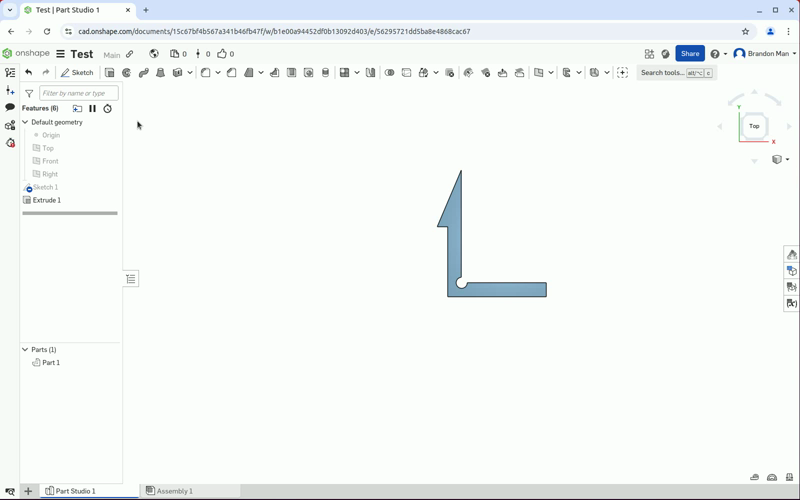
key(shift+h)
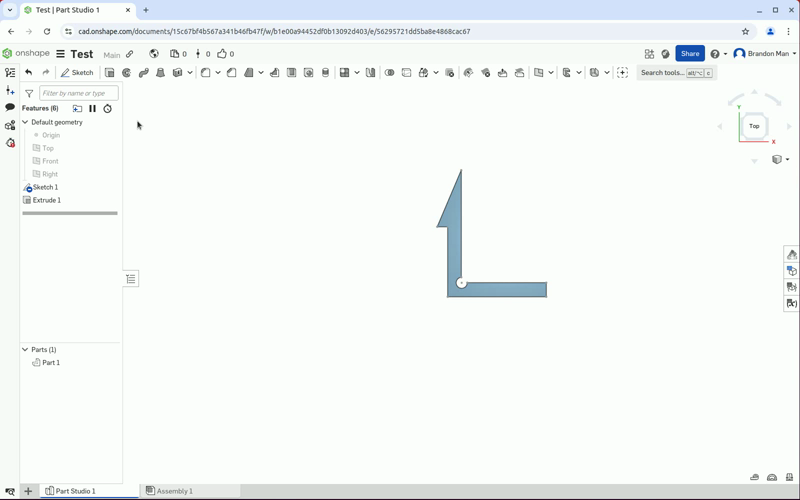
key(shift+h)
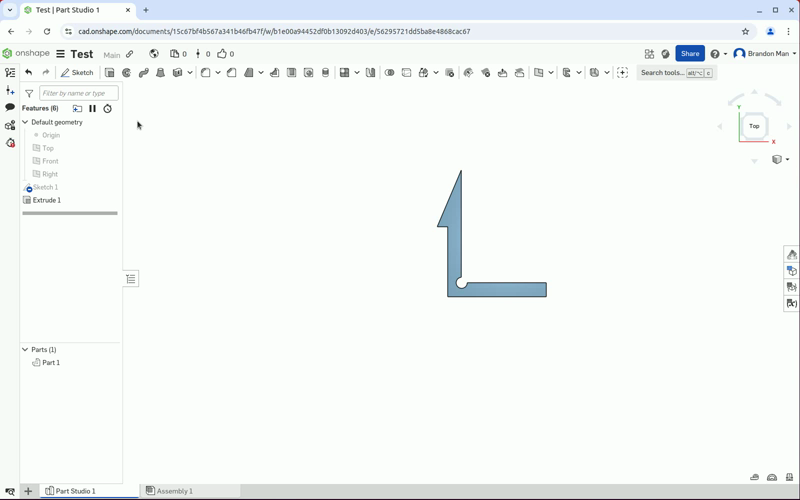
mouse_move(73, 189)
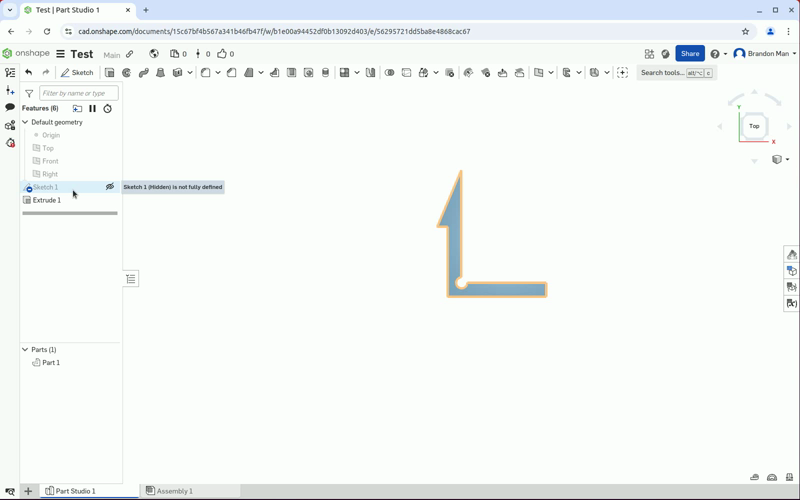
click(73, 189)
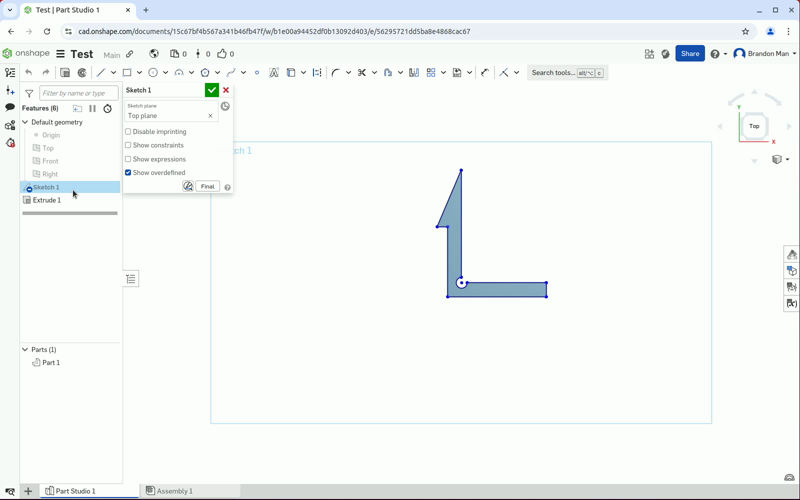
mouse_move(229, 92)
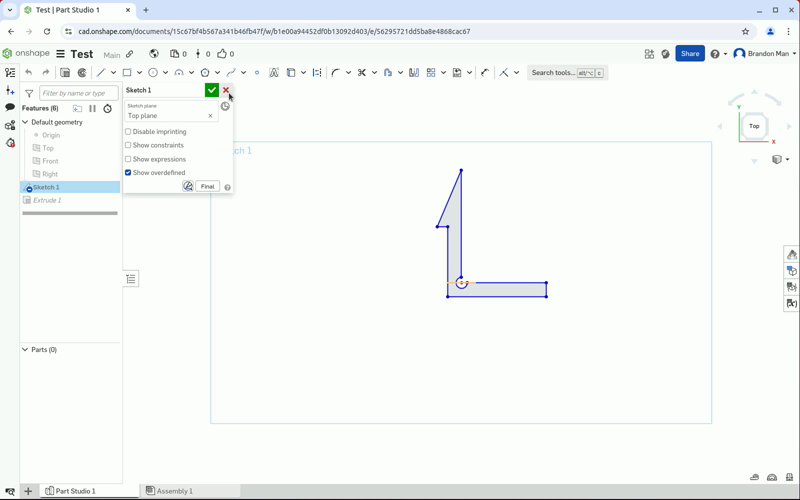
click(229, 92)
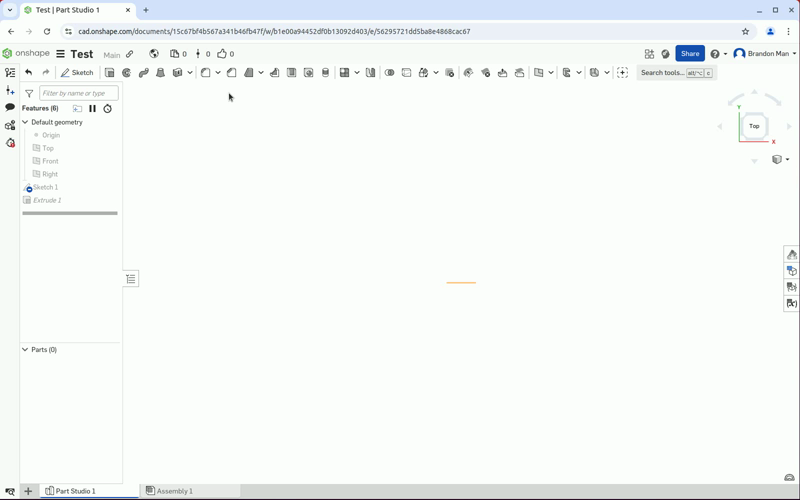
mouse_move(73, 352)
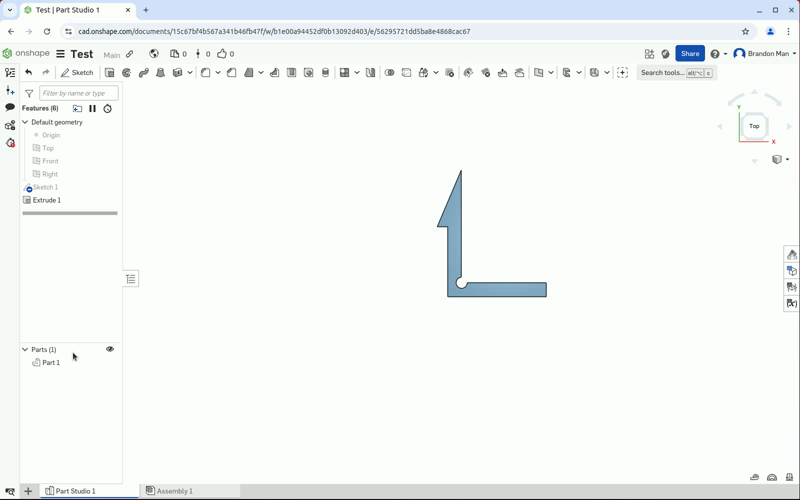
key(y)
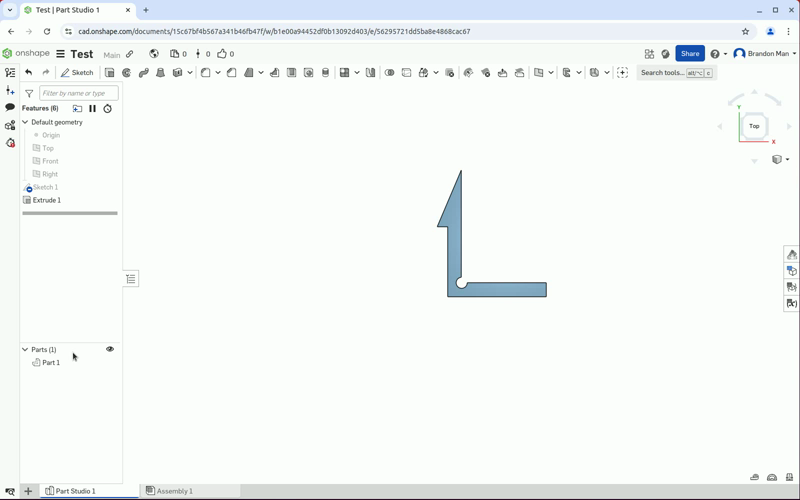
key(shift+p)
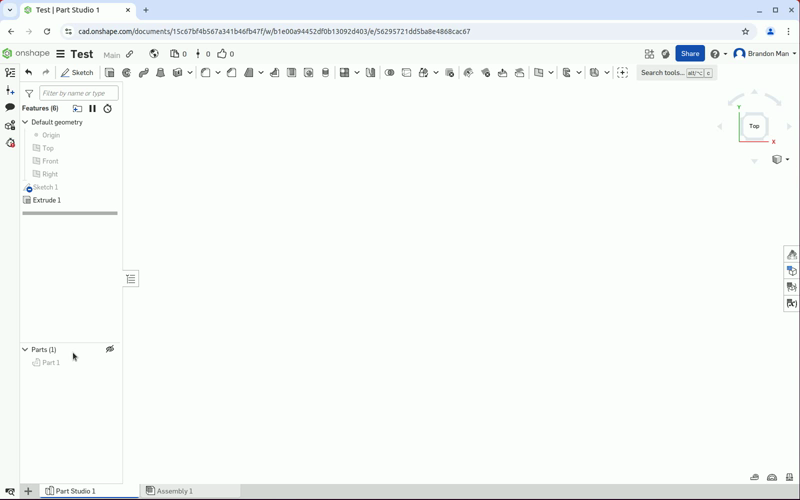
key(space)
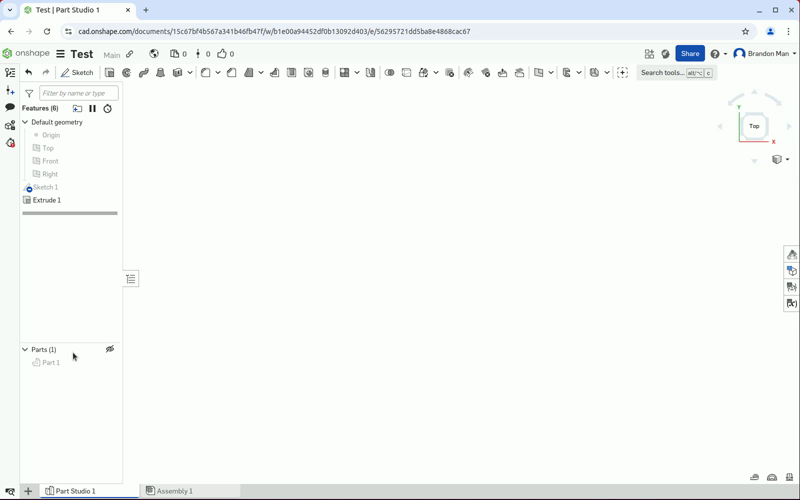
key_down(shift)
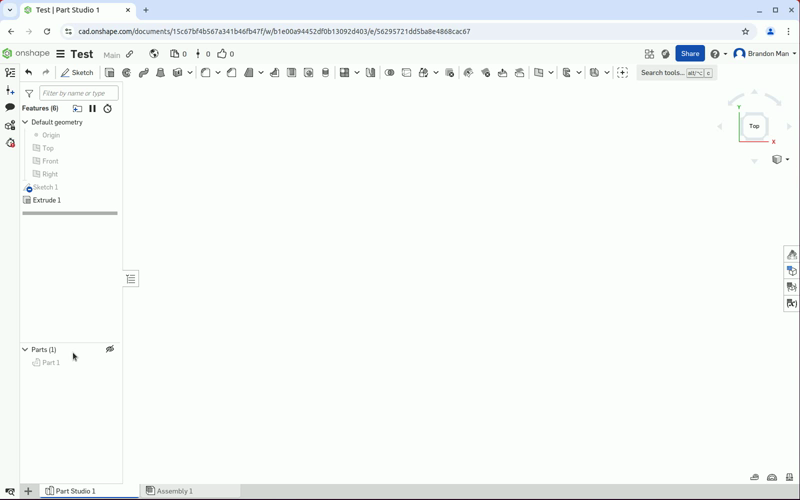
key(up)
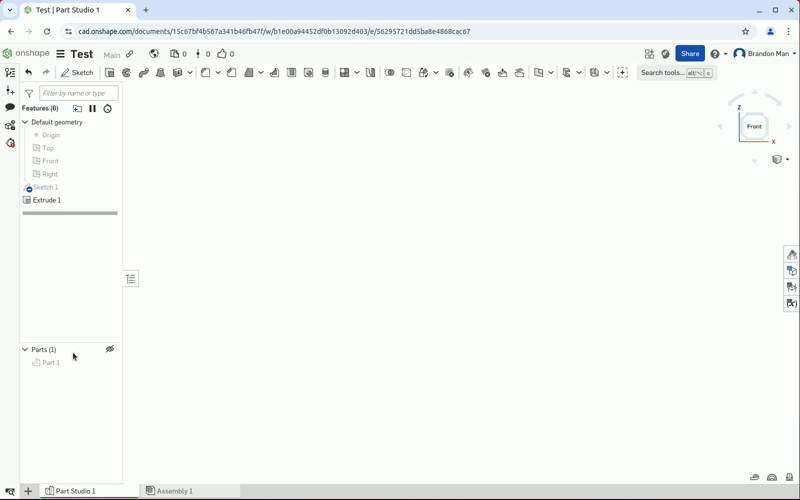
key_up(shift)
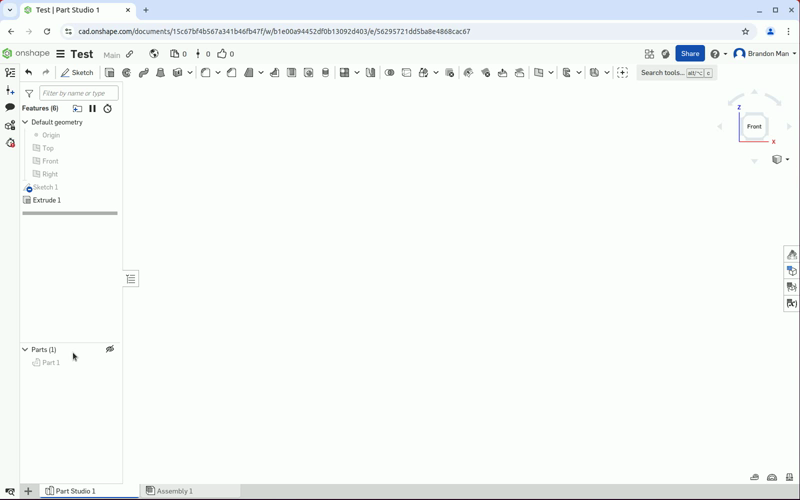
mouse_move(73, 352)
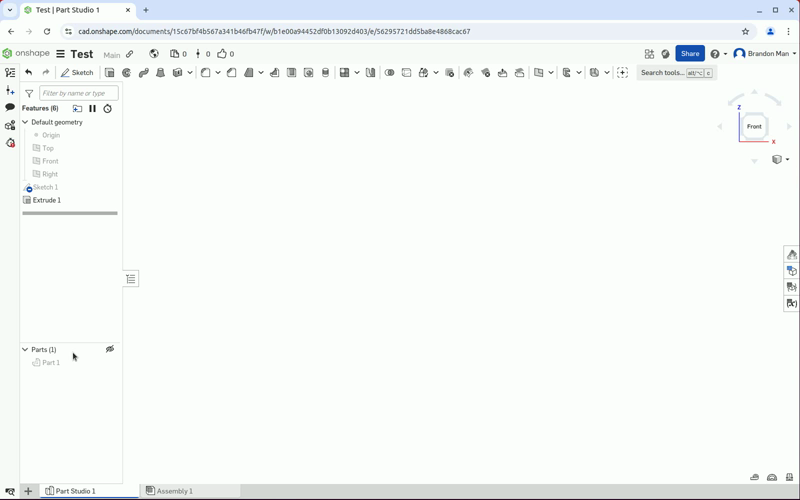
key(shift+y)
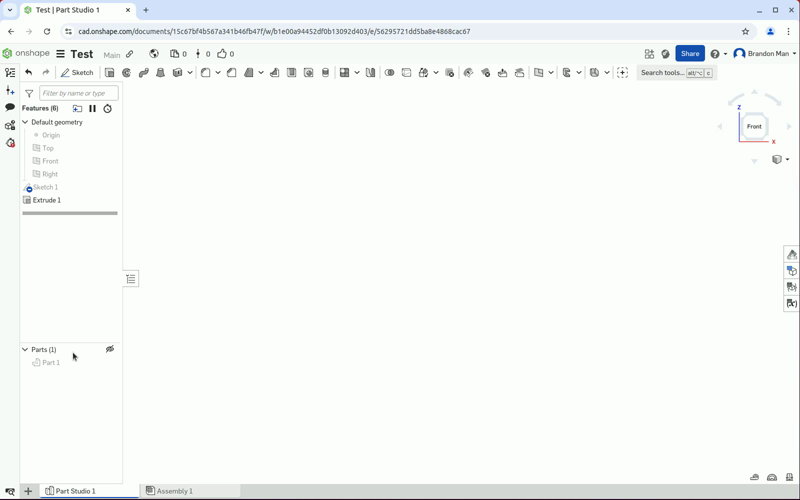
key(shift+s)
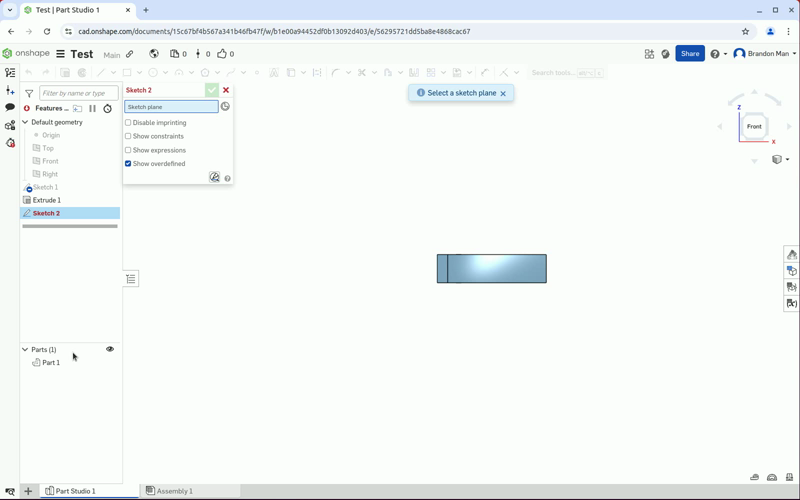
mouse_move(73, 163)
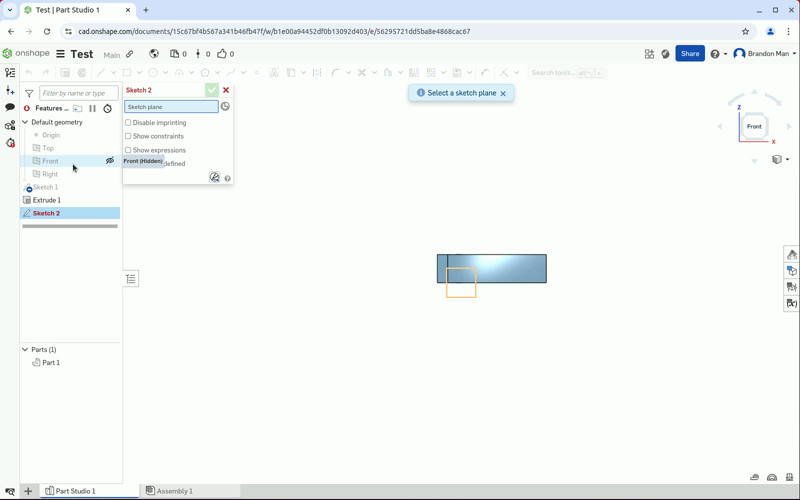
click(73, 163)
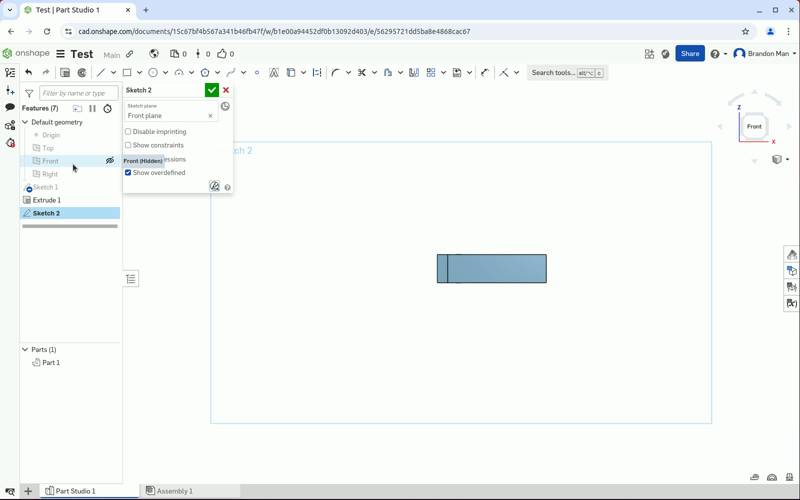
mouse_move(73, 352)
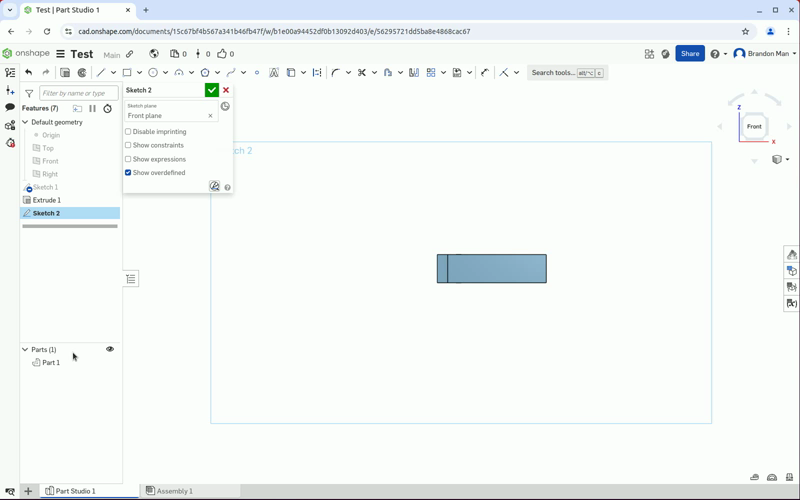
key(y)
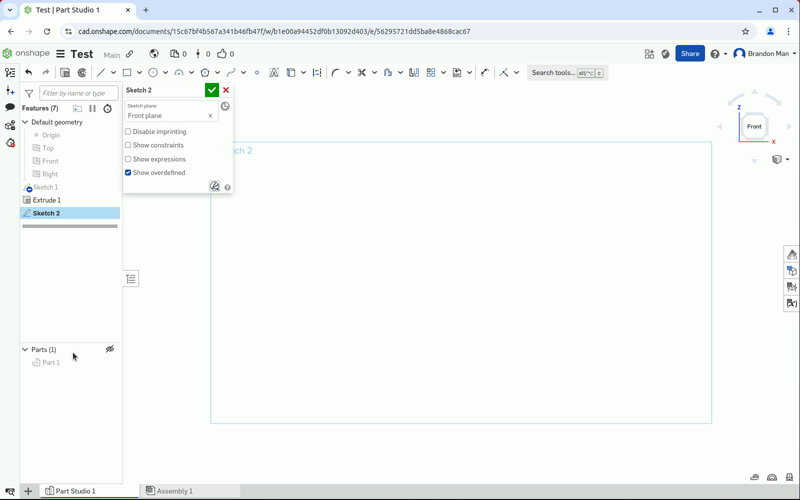
key(l)
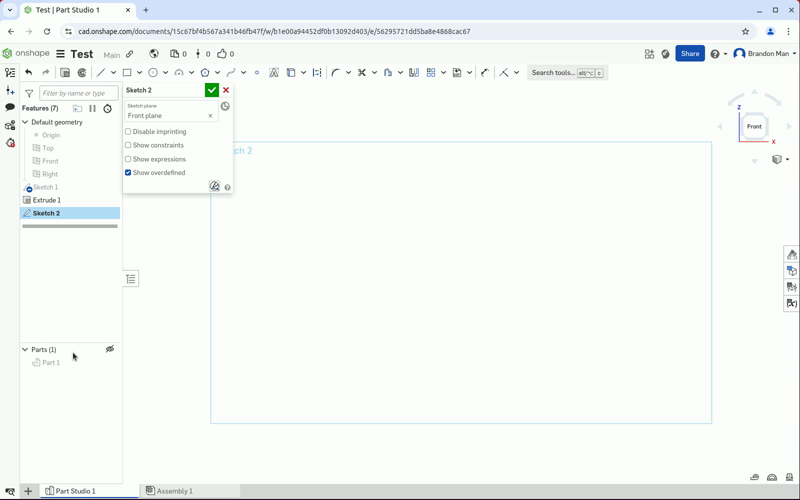
key_down(shift)
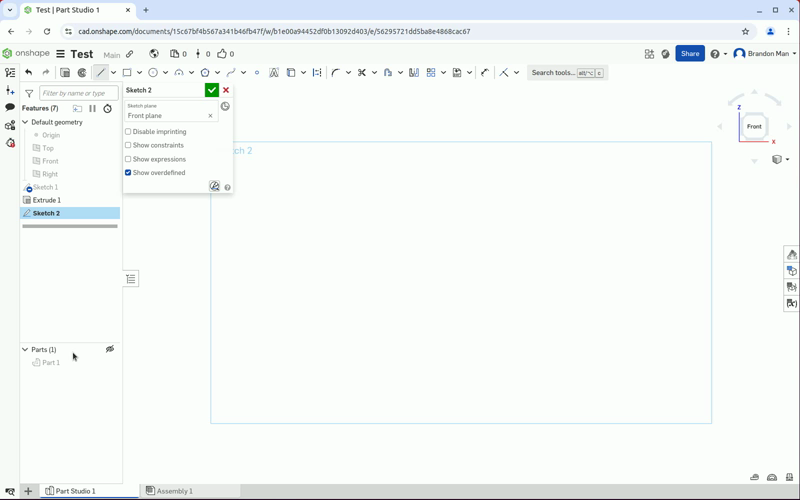
mouse_move(504, 275)
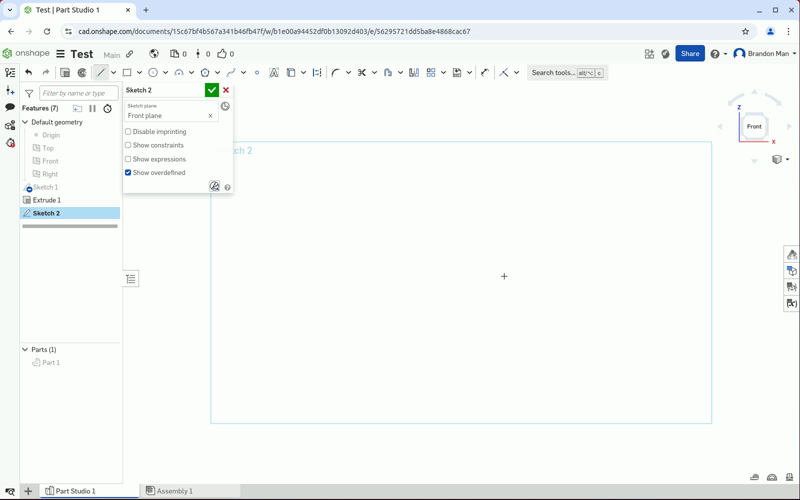
click(504, 275)
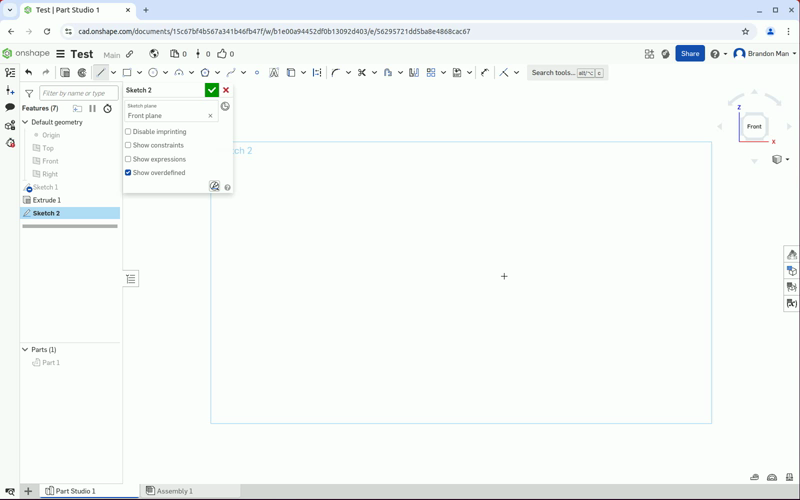
key_up(shift)
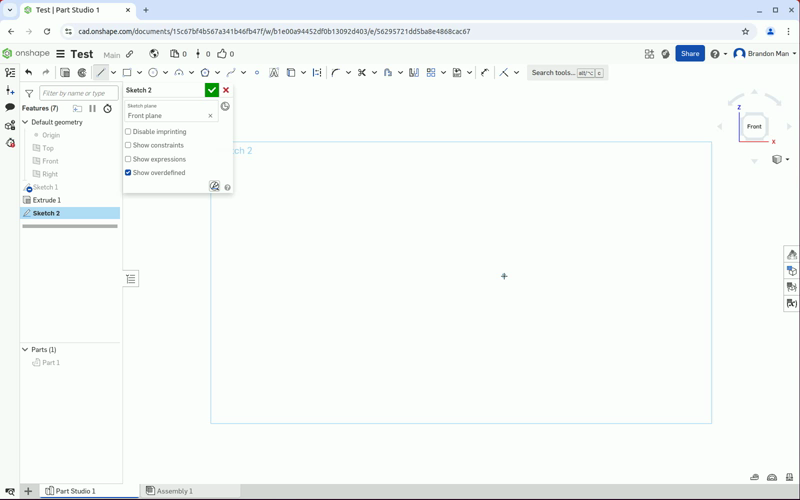
key_down(shift)
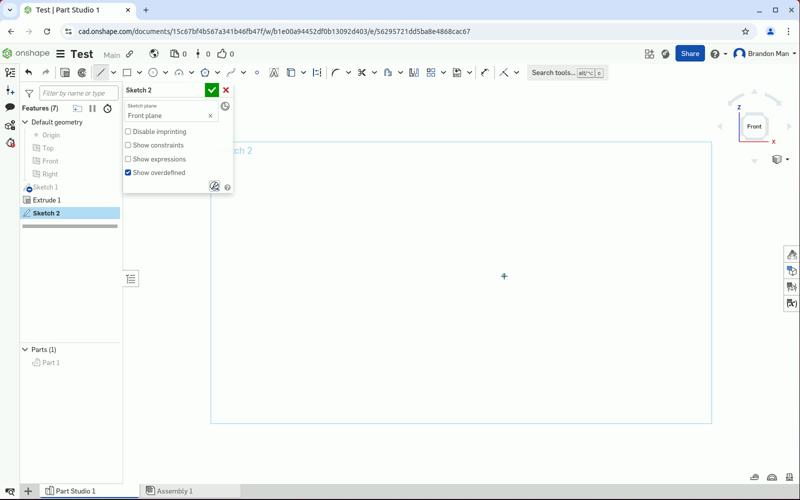
mouse_move(534, 275)
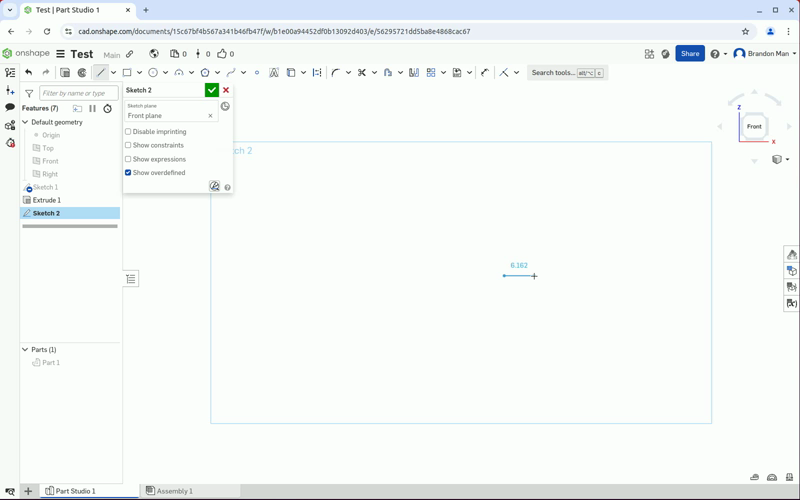
mouse_move(530, 275)
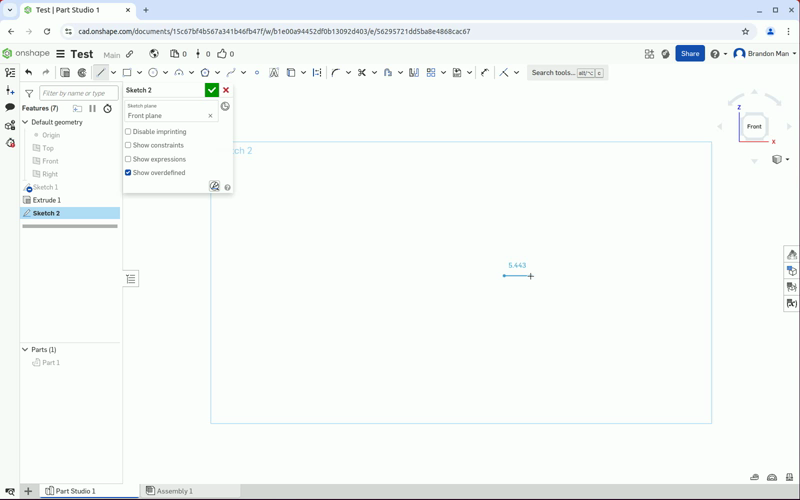
click(530, 275)
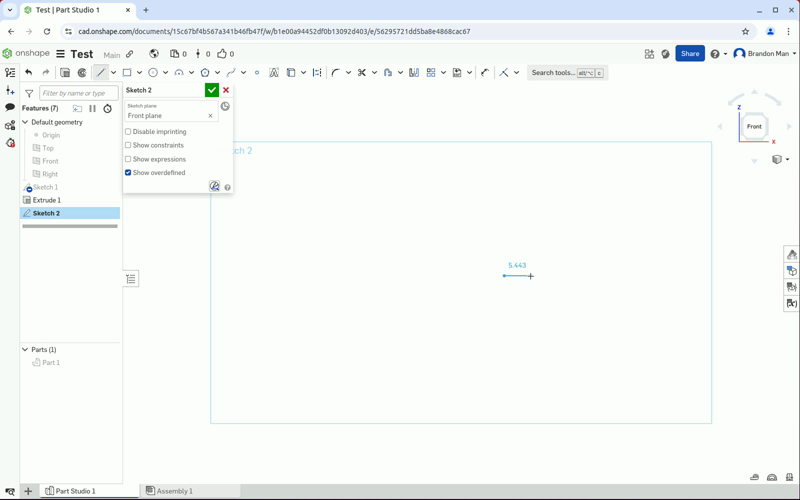
key_up(shift)
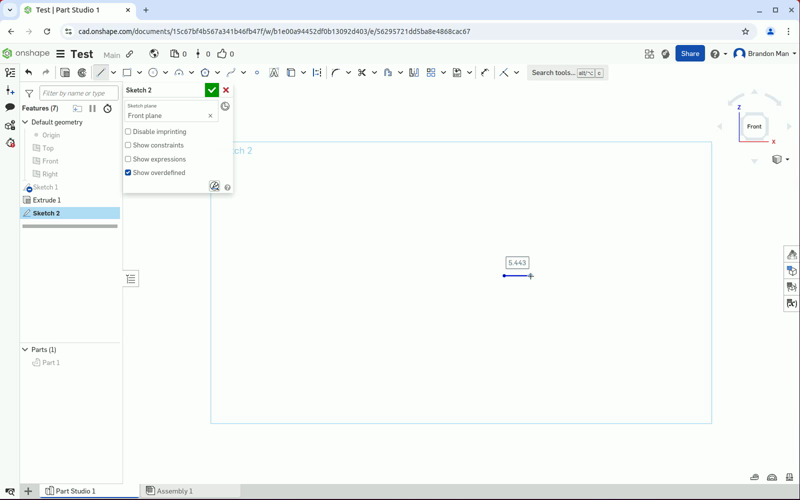
key(esc)
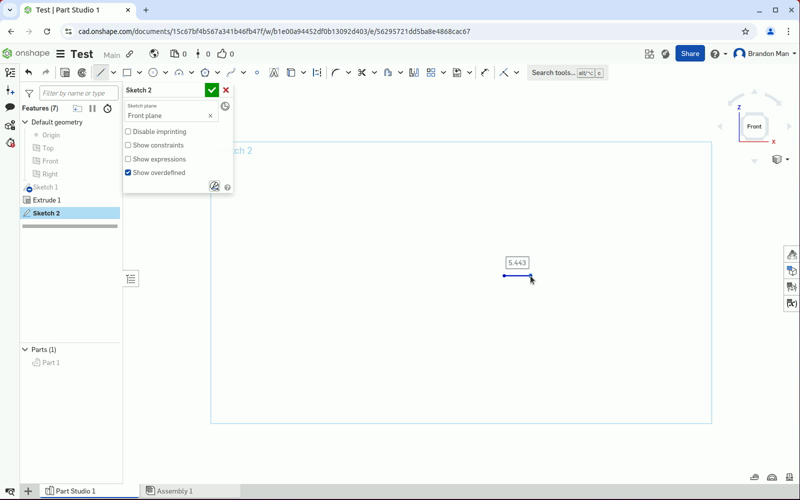
key(a)
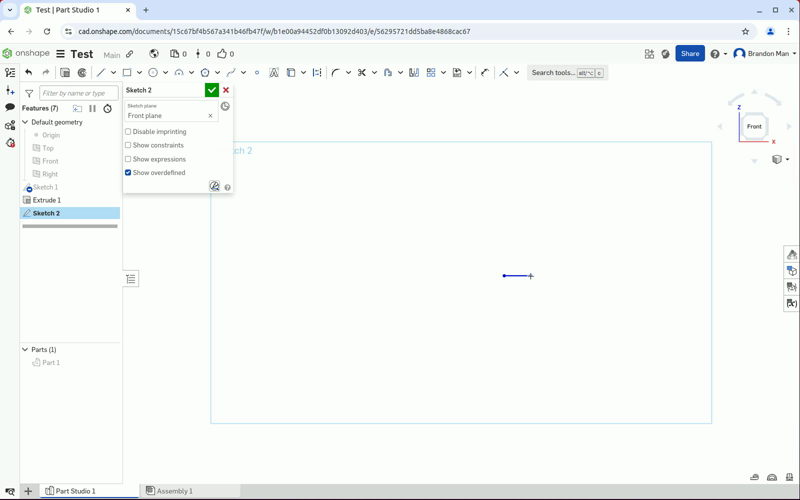
mouse_move(530, 275)
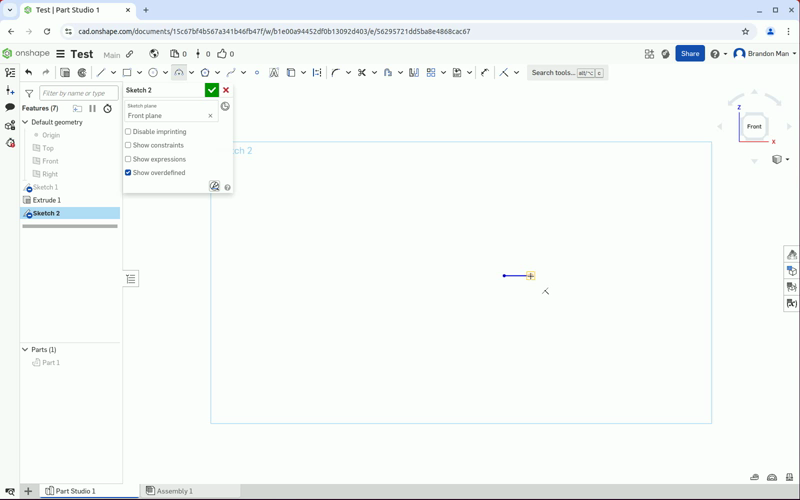
click(530, 275)
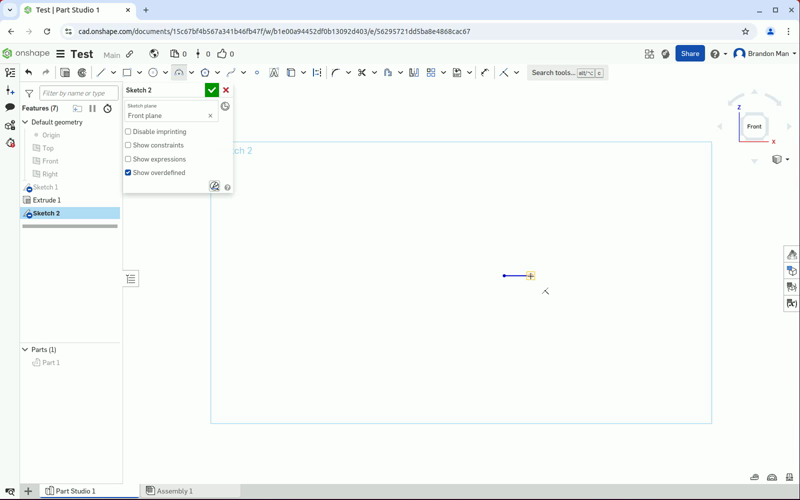
key_down(shift)
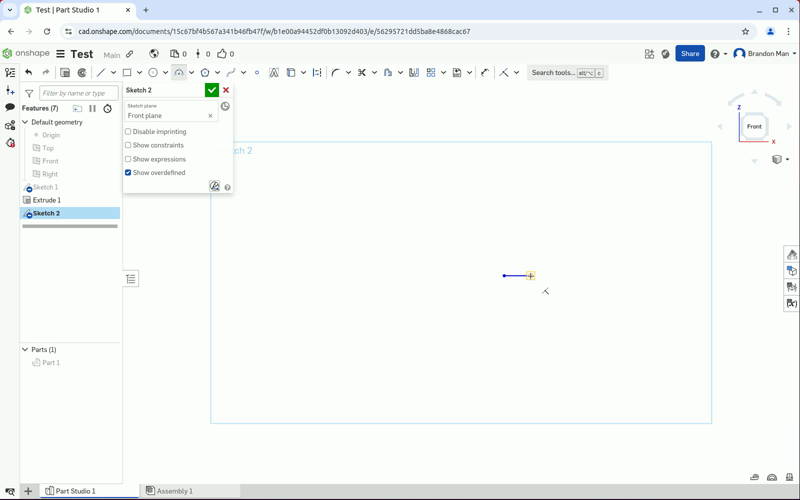
mouse_move(530, 261)
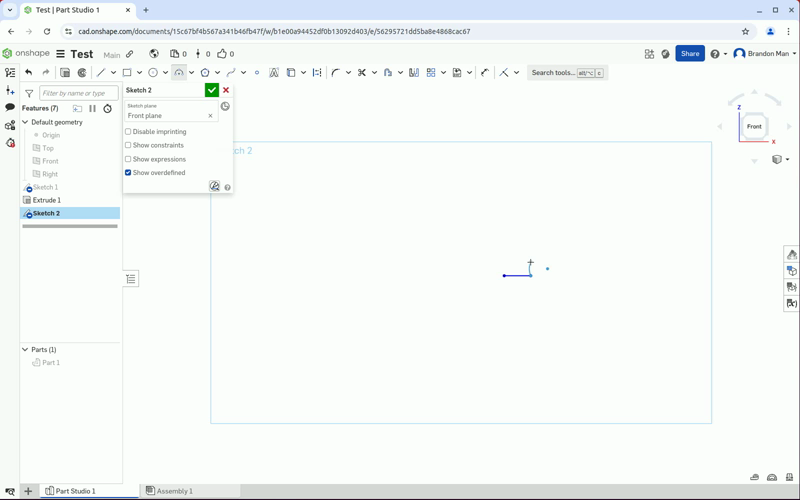
click(530, 261)
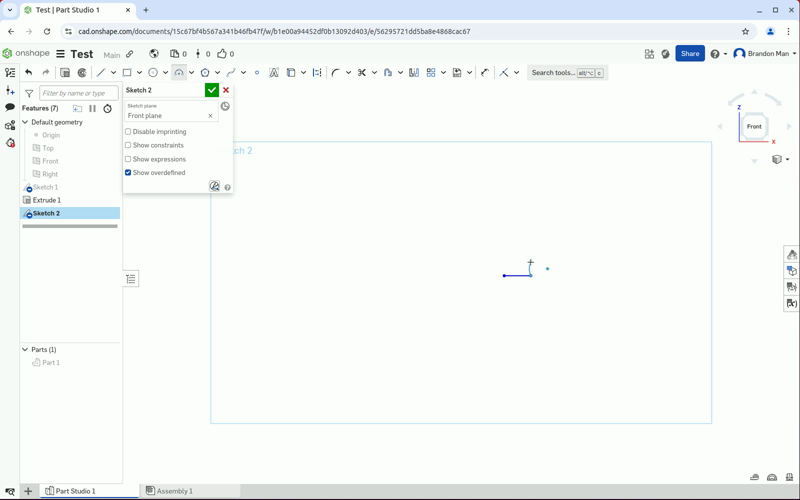
mouse_move(537, 268)
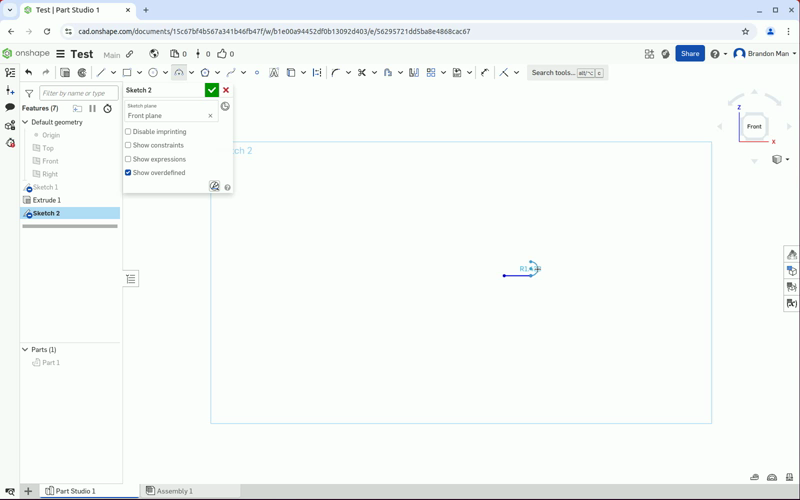
click(537, 268)
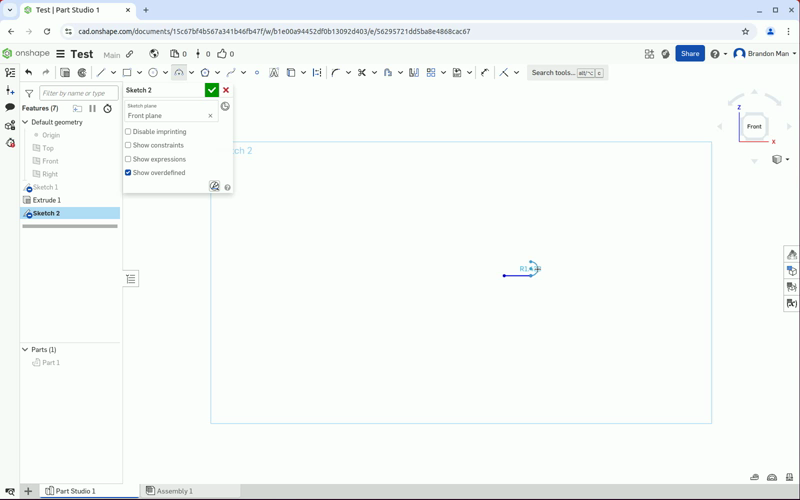
key_up(shift)
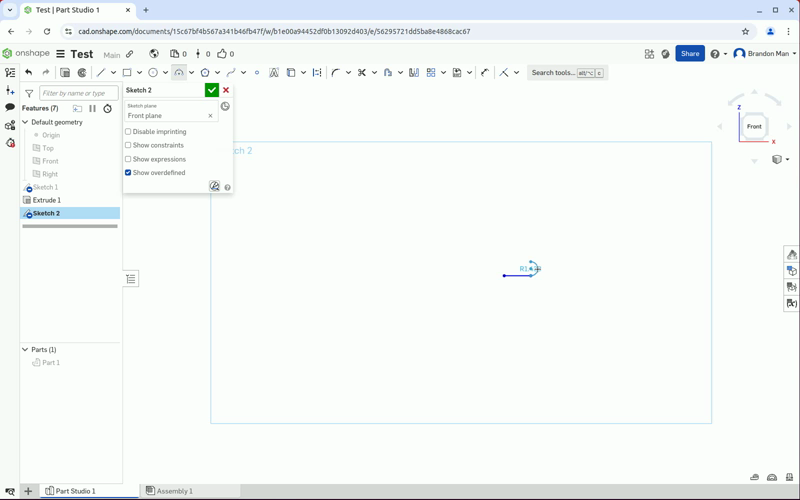
key(esc)
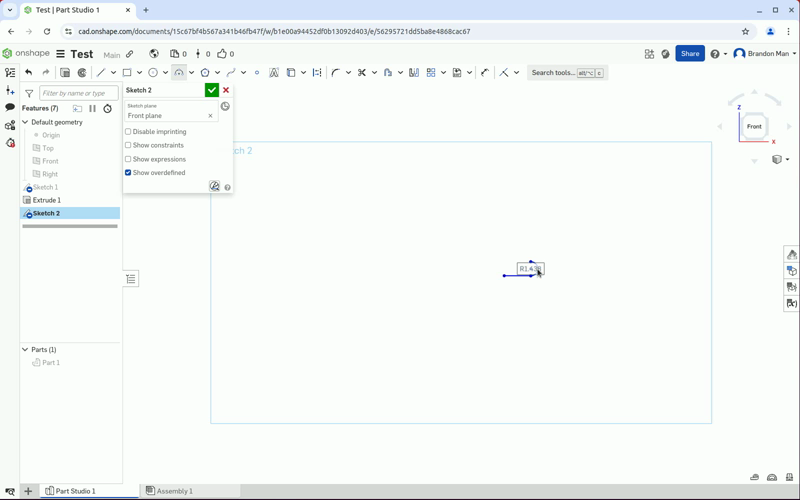
key(l)
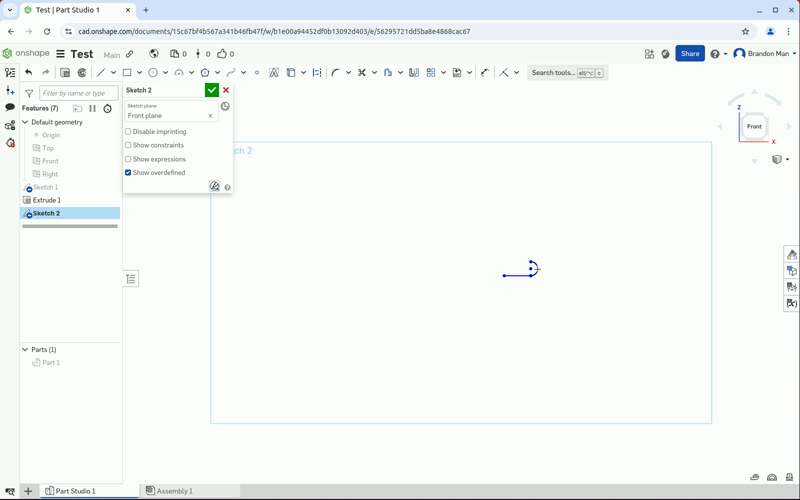
mouse_move(530, 261)
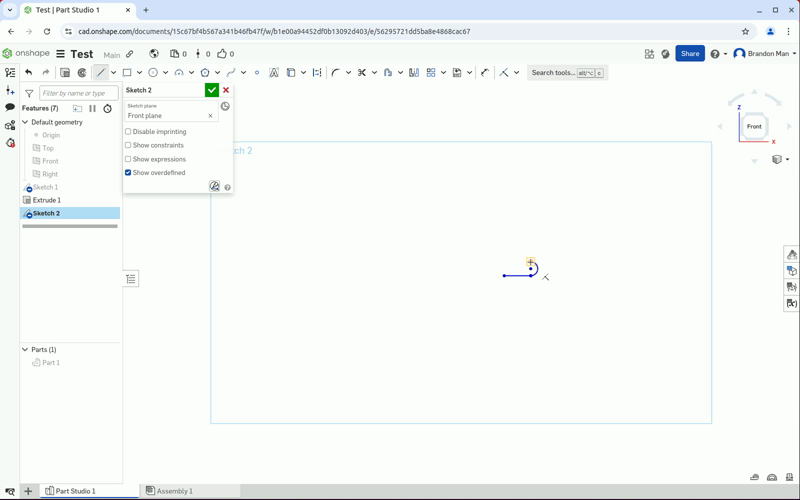
click(530, 261)
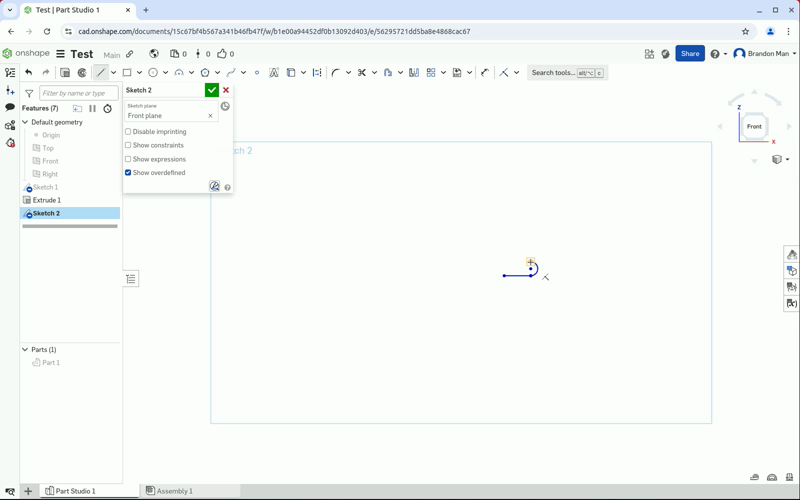
key_down(shift)
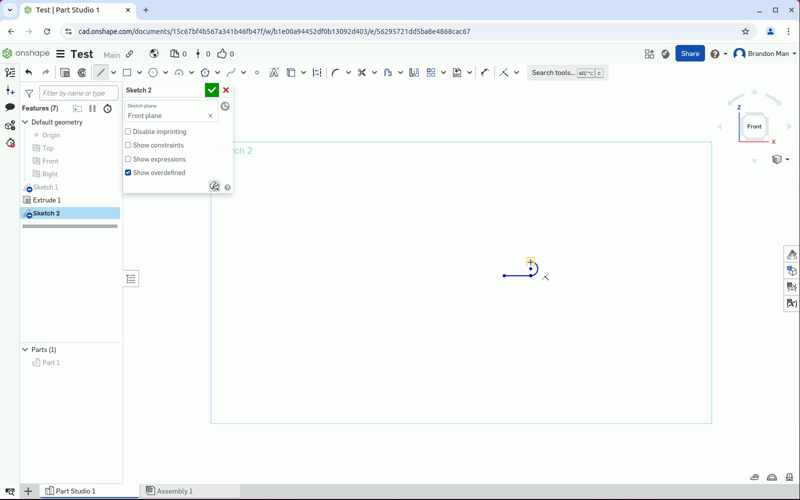
mouse_move(560, 261)
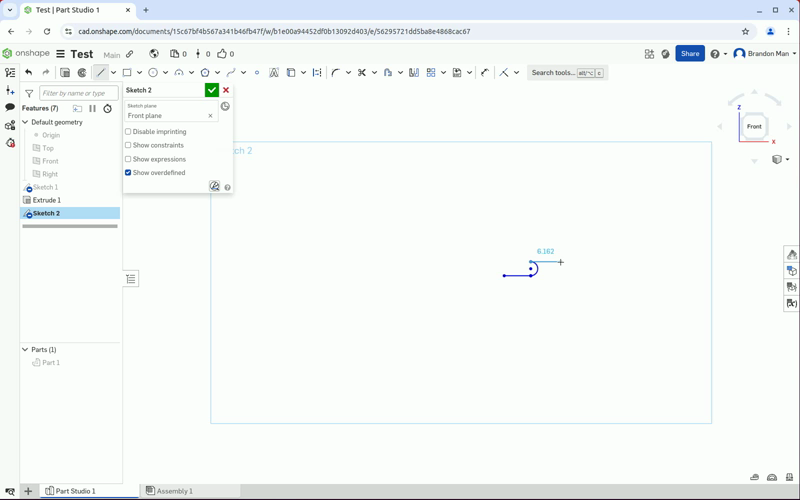
mouse_move(504, 261)
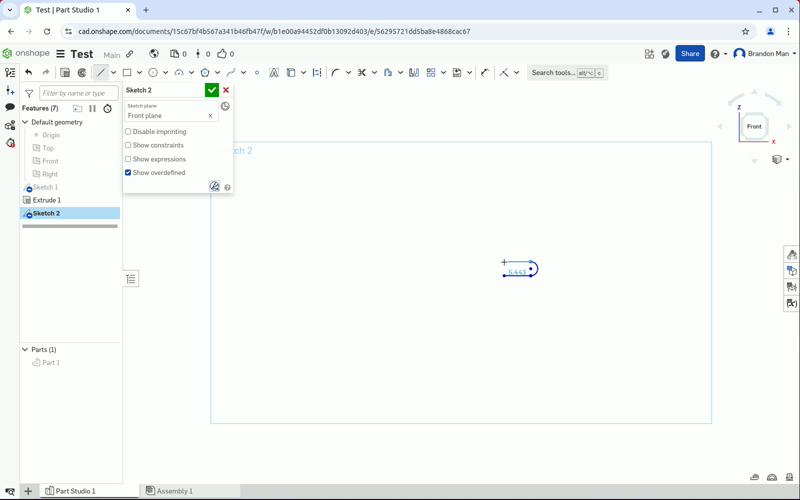
click(504, 261)
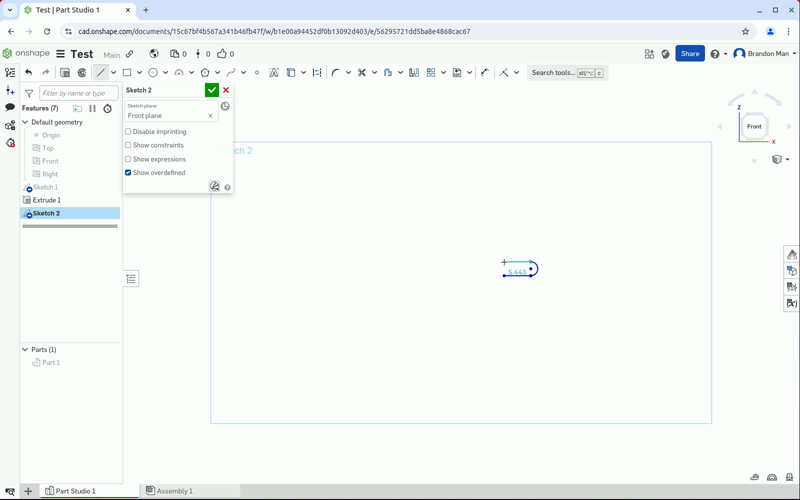
key_up(shift)
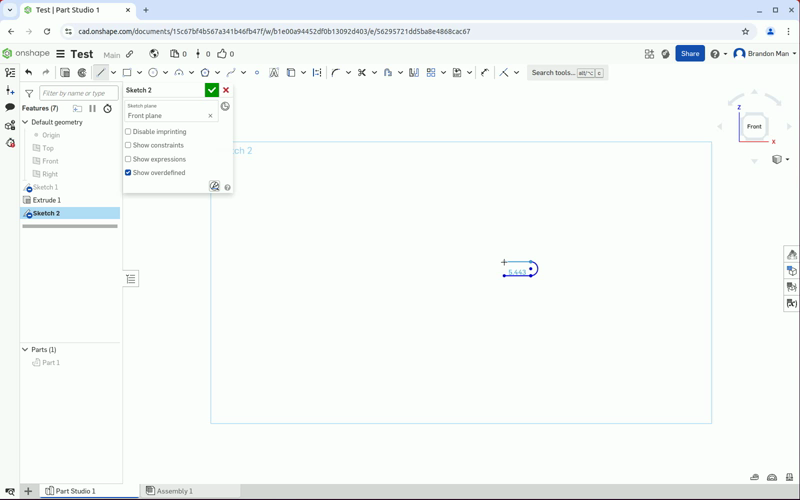
key(esc)
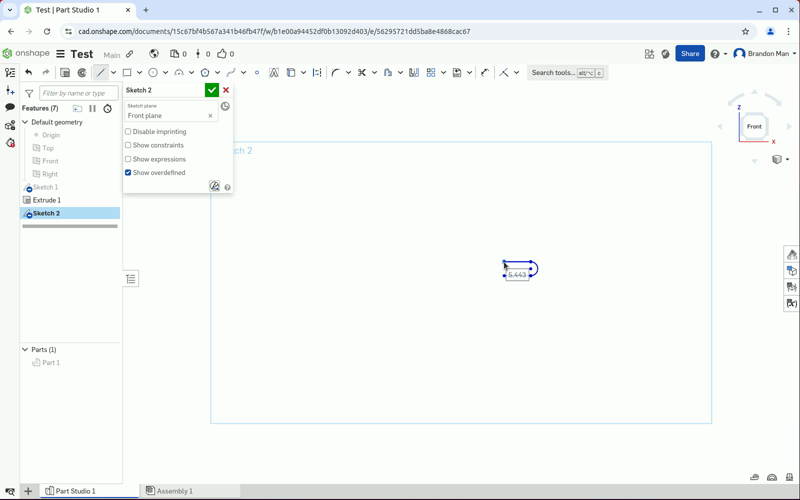
key(a)
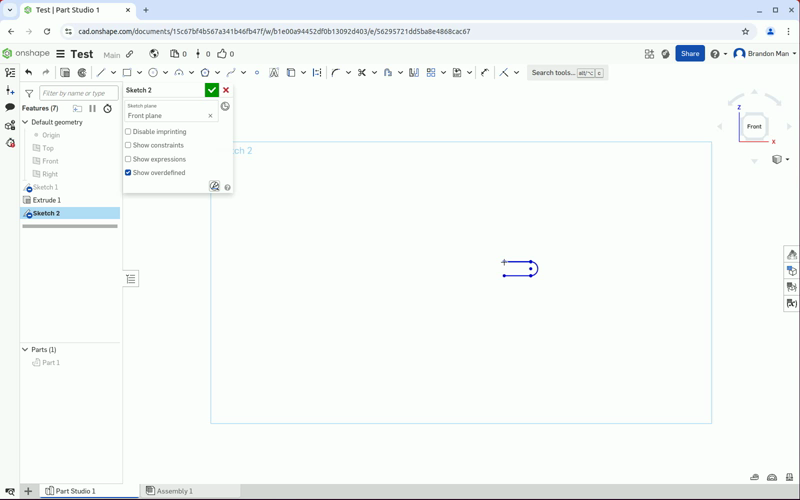
mouse_move(504, 261)
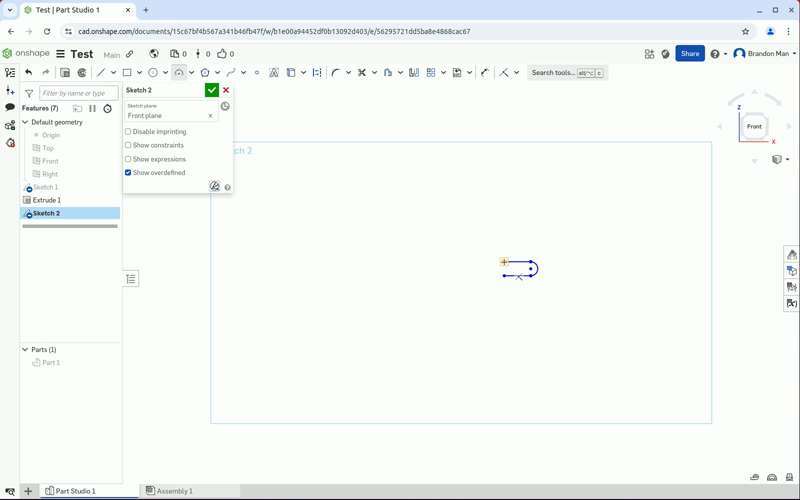
click(504, 261)
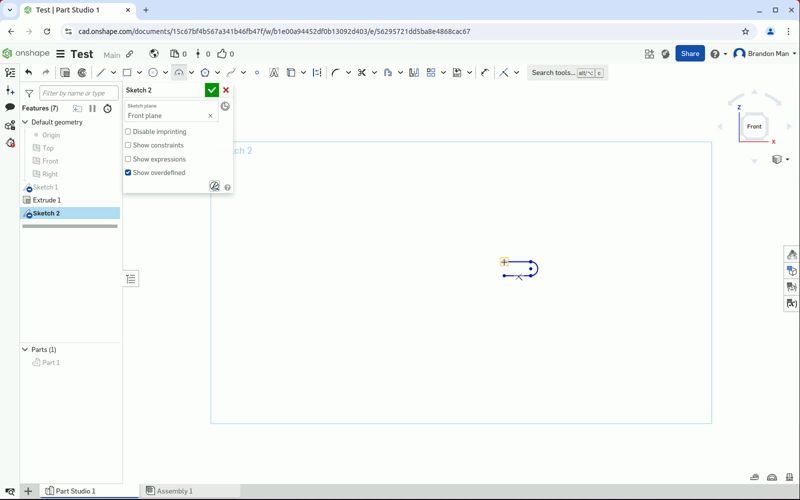
mouse_move(504, 275)
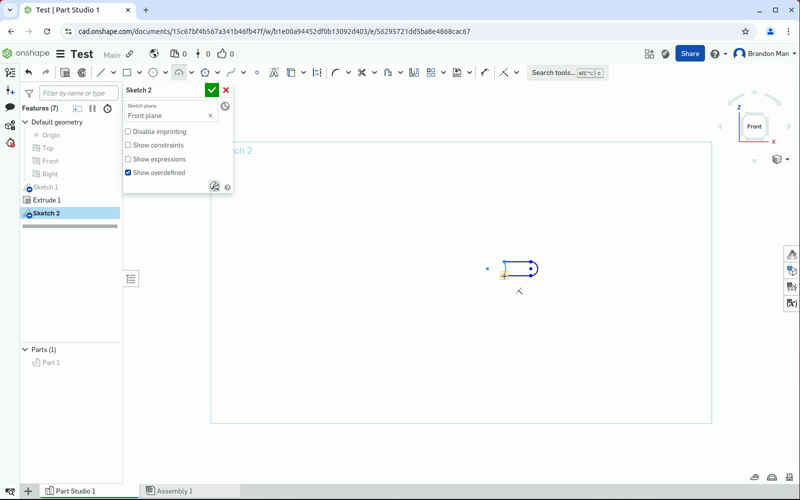
click(504, 275)
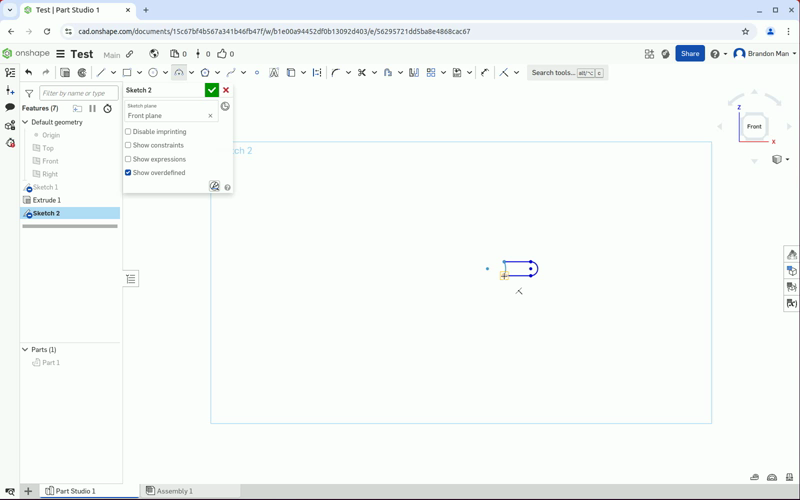
key_down(shift)
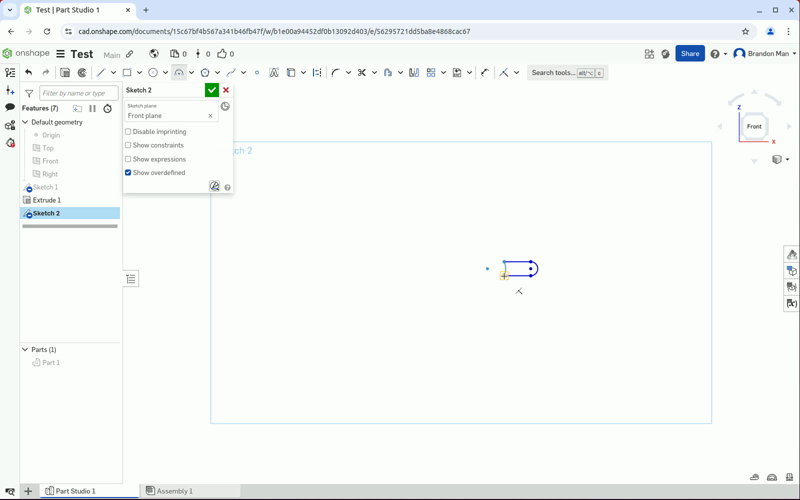
mouse_move(497, 268)
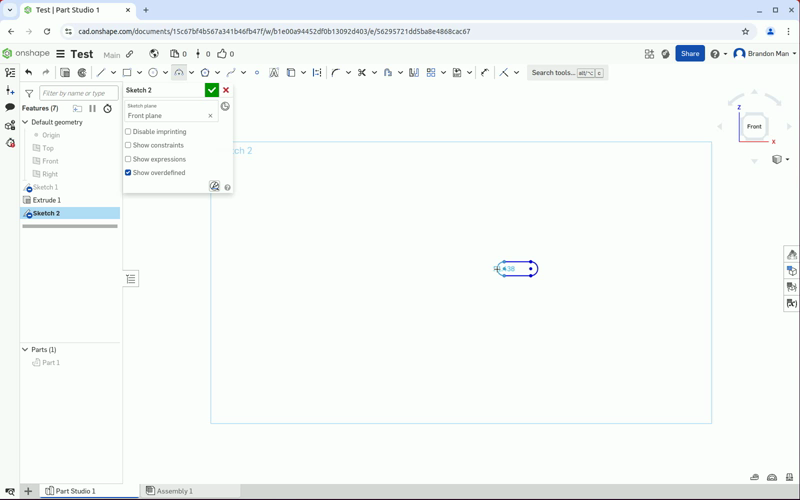
click(497, 268)
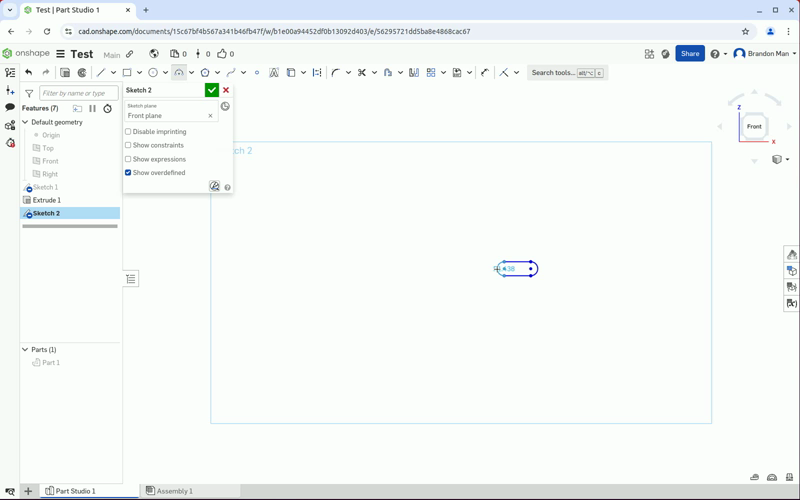
key_up(shift)
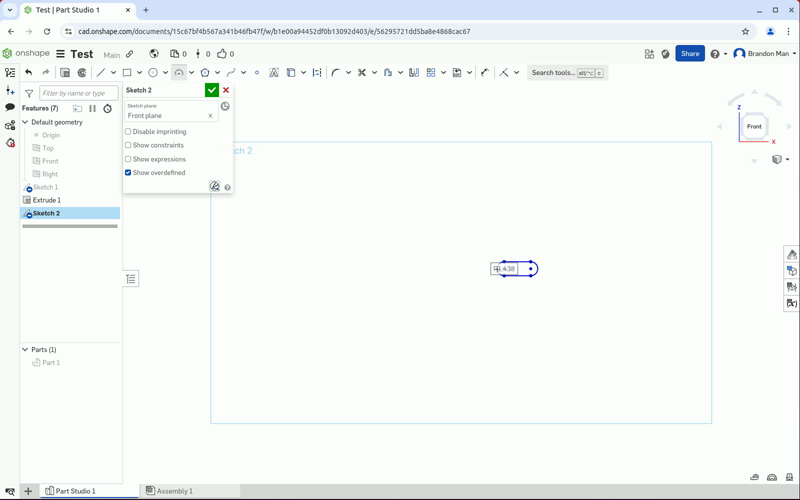
key(esc)
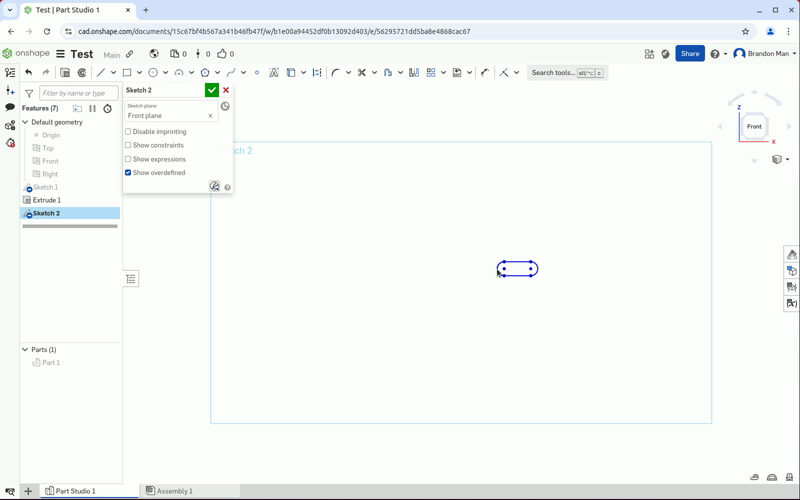
mouse_move(511, 269)
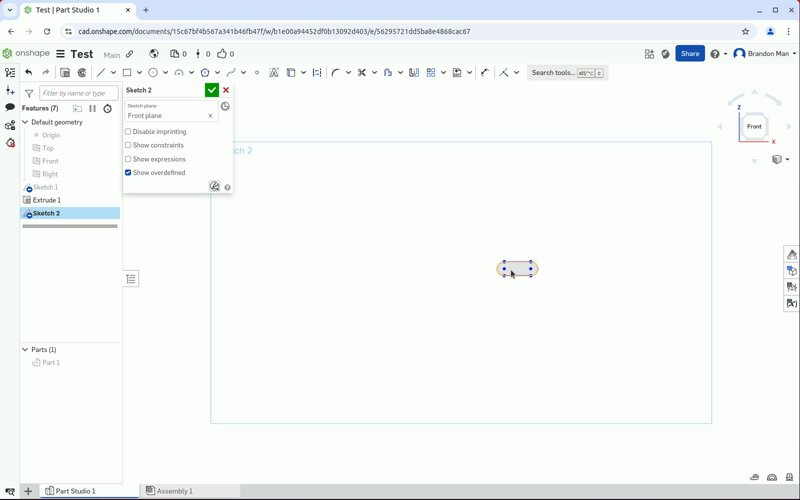
scroll(6)
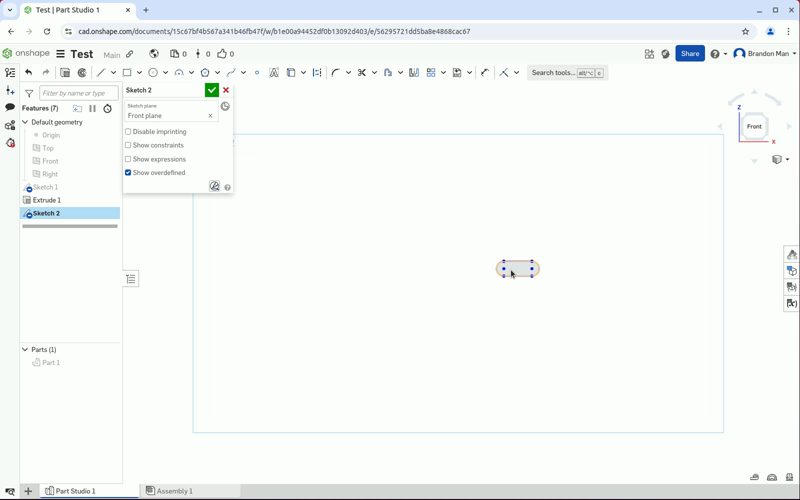
scroll(6)
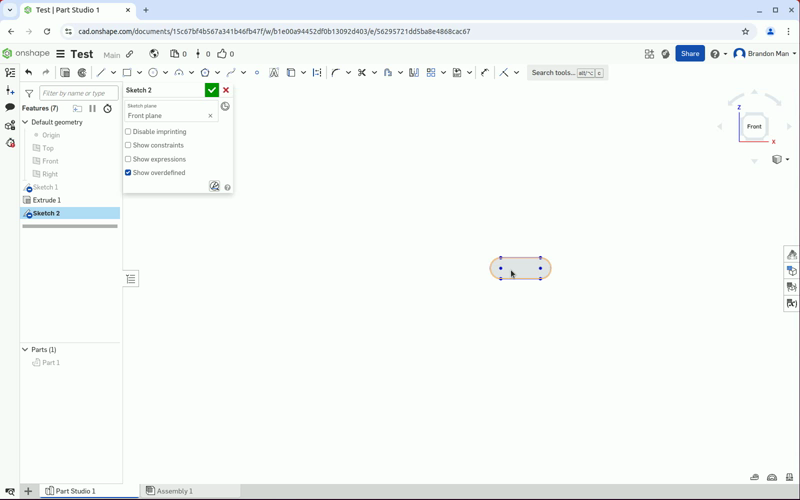
scroll(6)
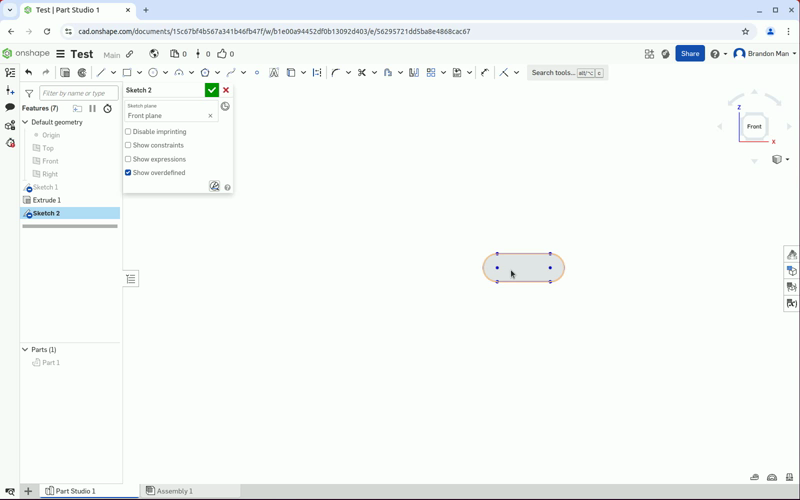
scroll(6)
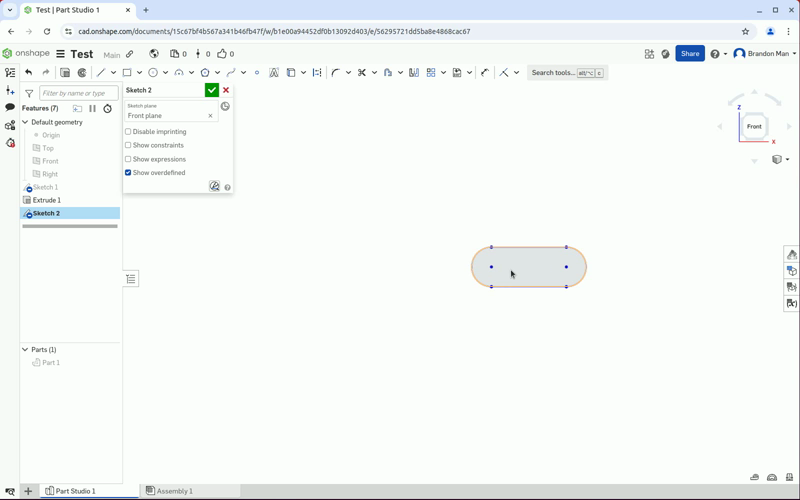
scroll(6)
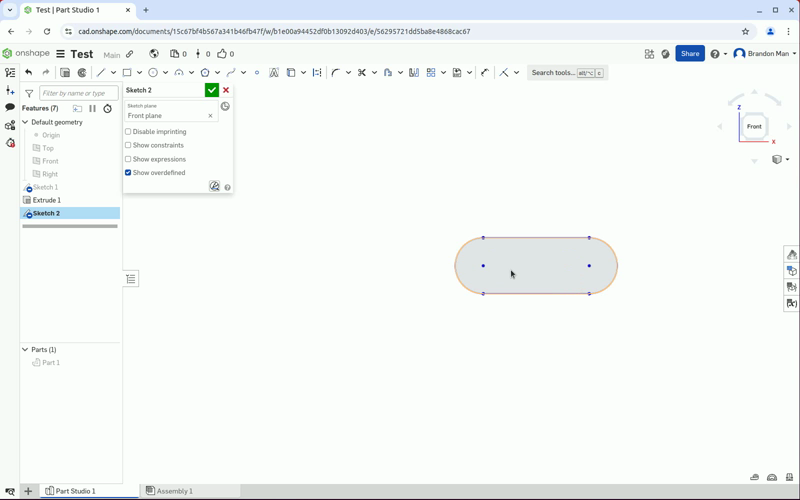
scroll(6)
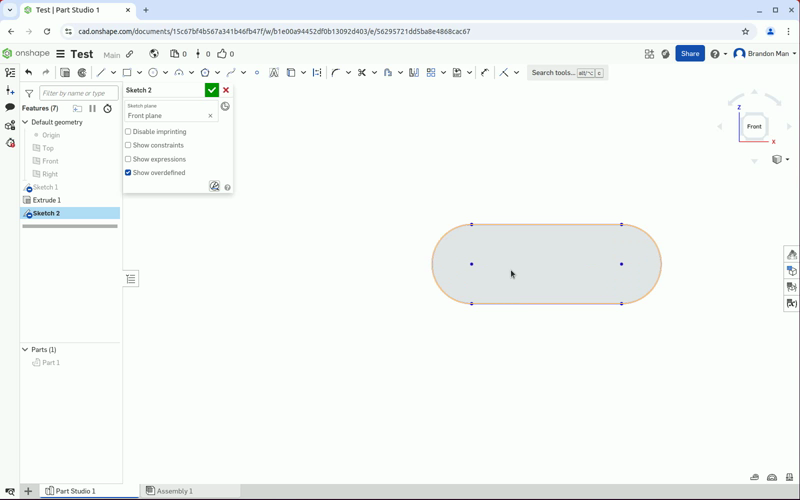
scroll(6)
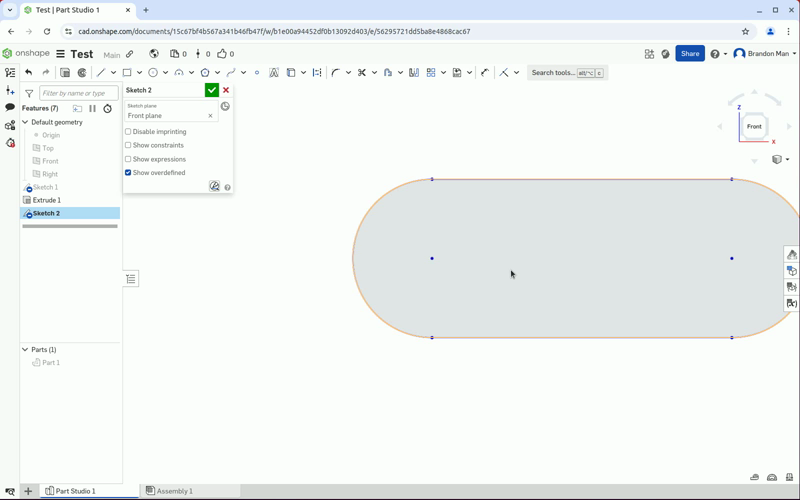
click(511, 269)
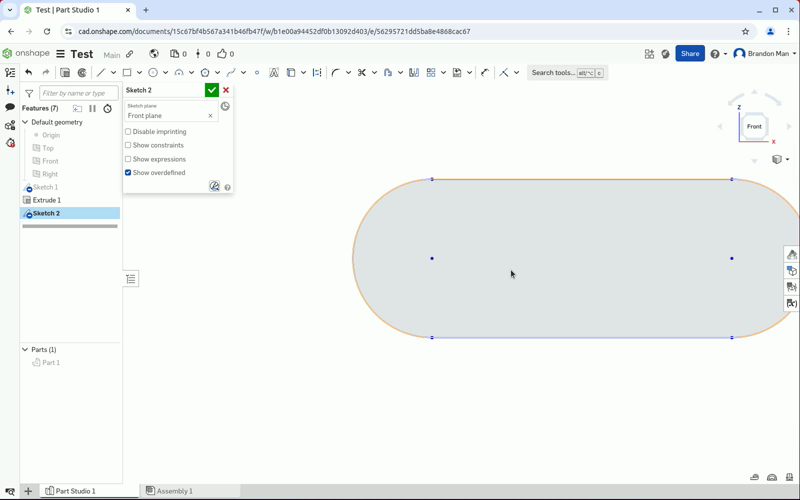
scroll(-6)
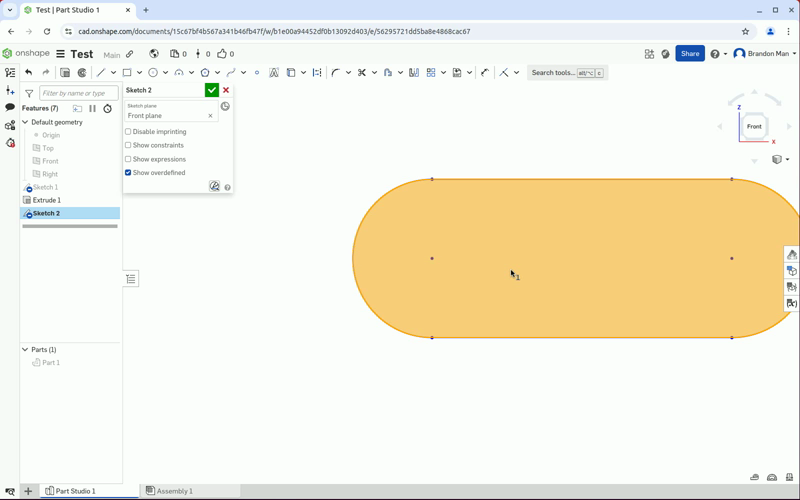
scroll(-6)
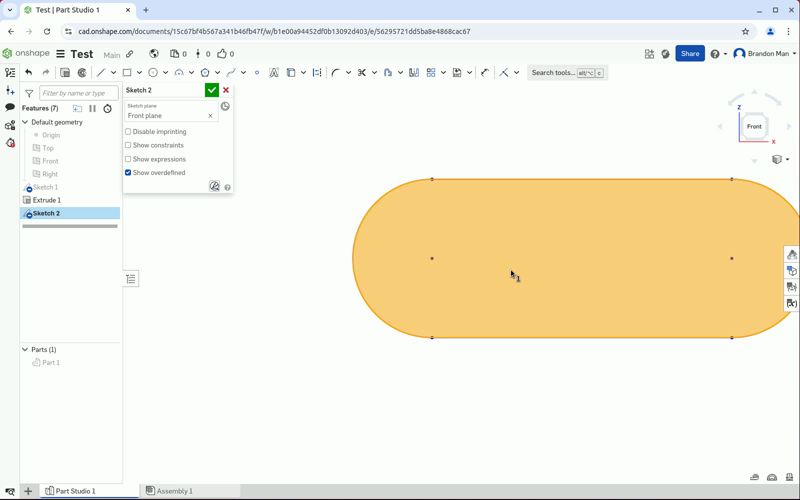
scroll(-6)
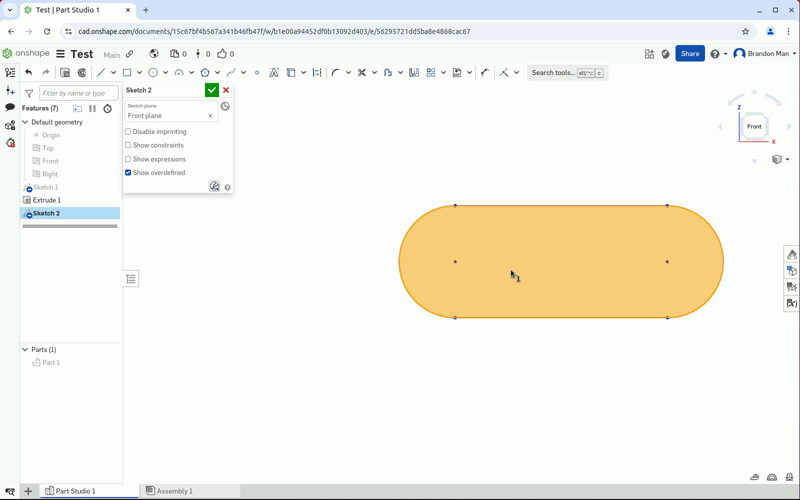
scroll(-6)
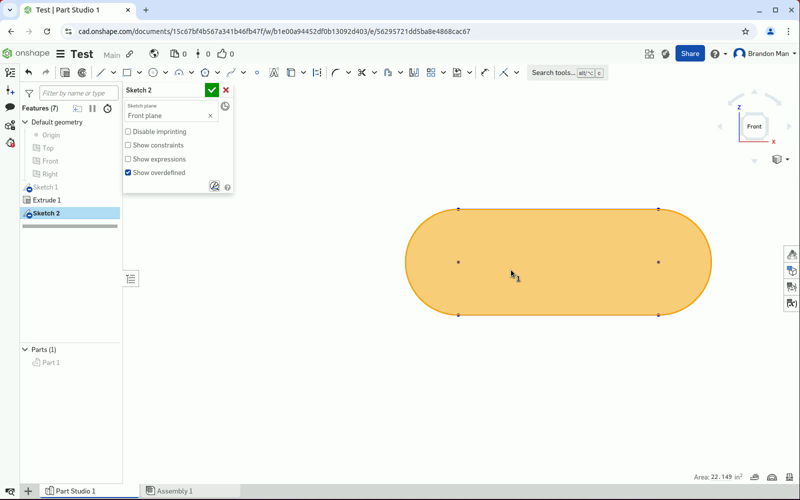
scroll(-6)
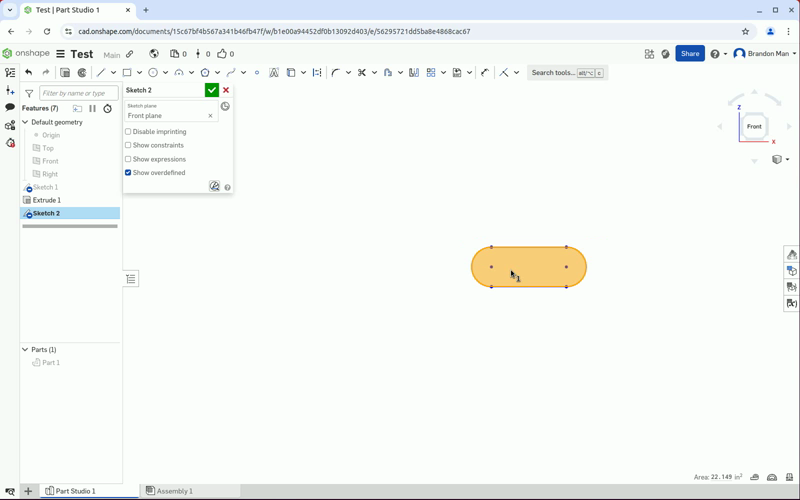
scroll(-6)
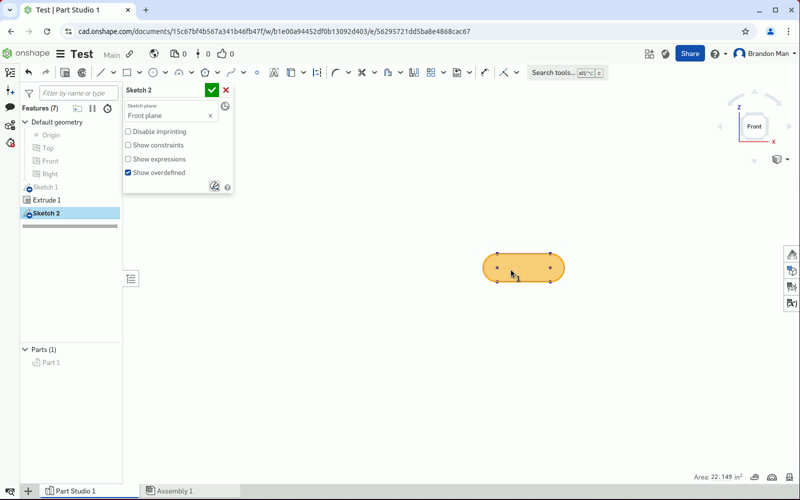
scroll(-6)
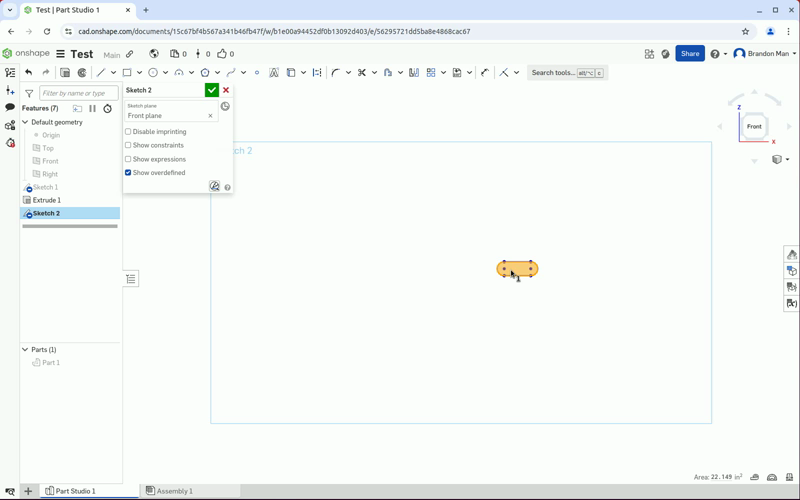
mouse_move(73, 352)
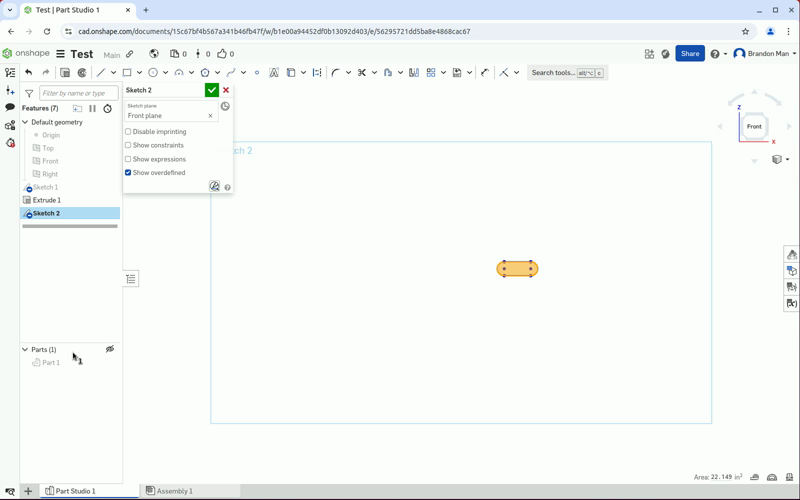
key(shift+y)
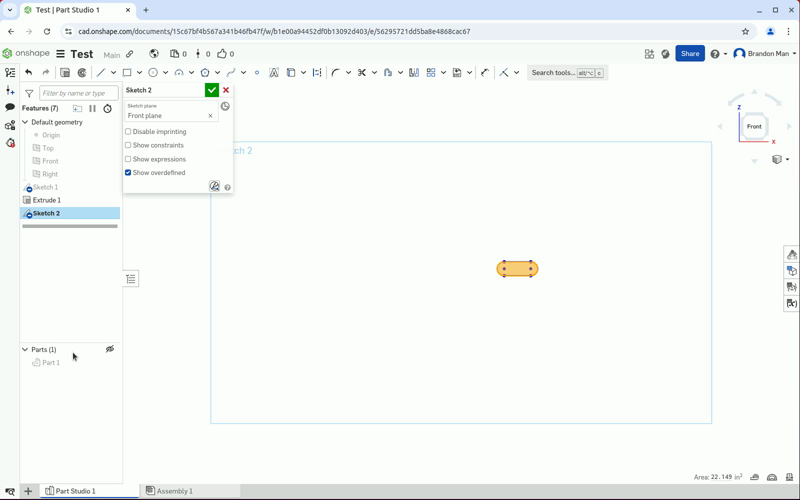
key(shift+e)
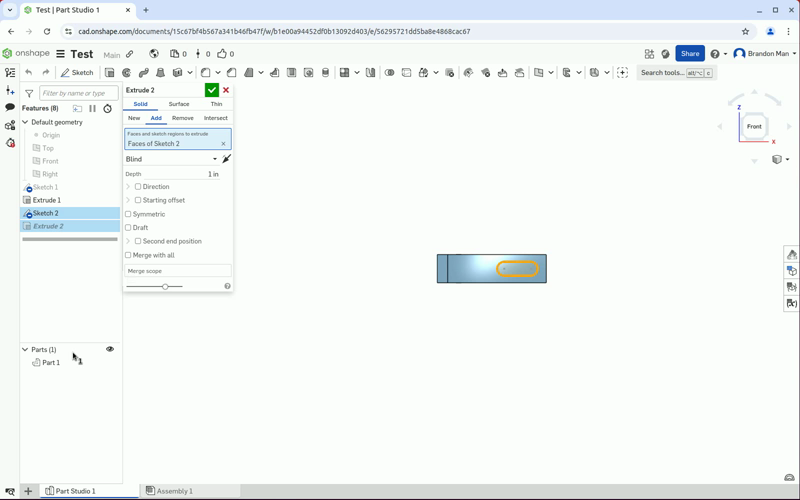
mouse_move(143, 106)
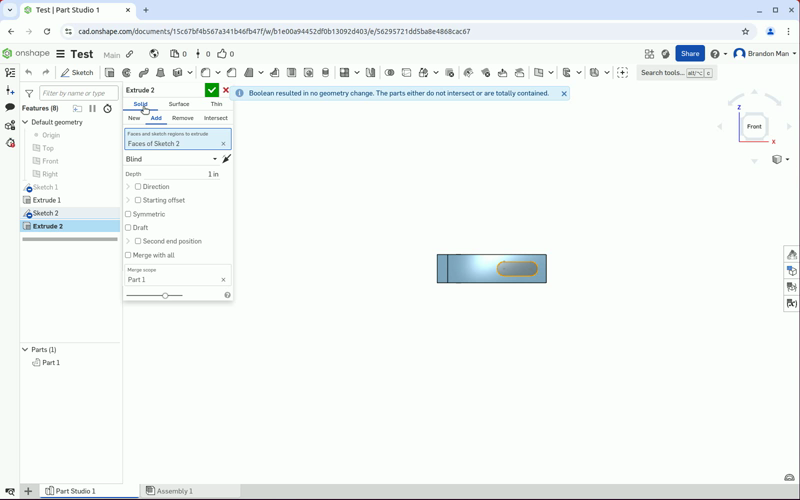
click(143, 106)
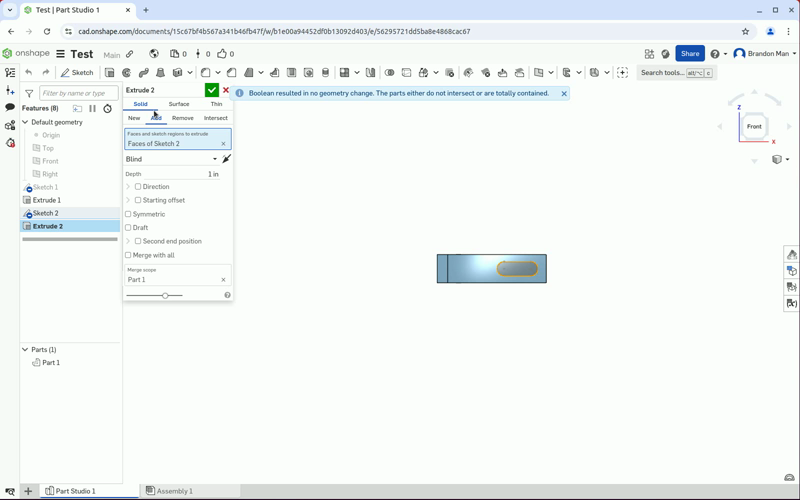
mouse_move(186, 120)
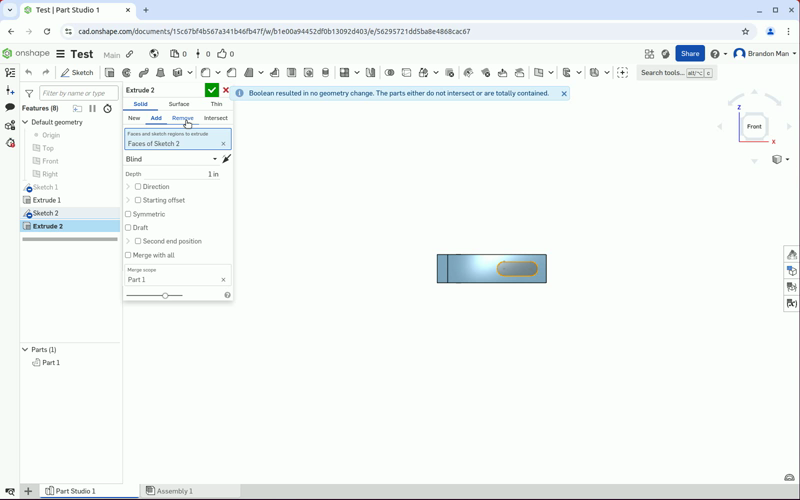
click(186, 120)
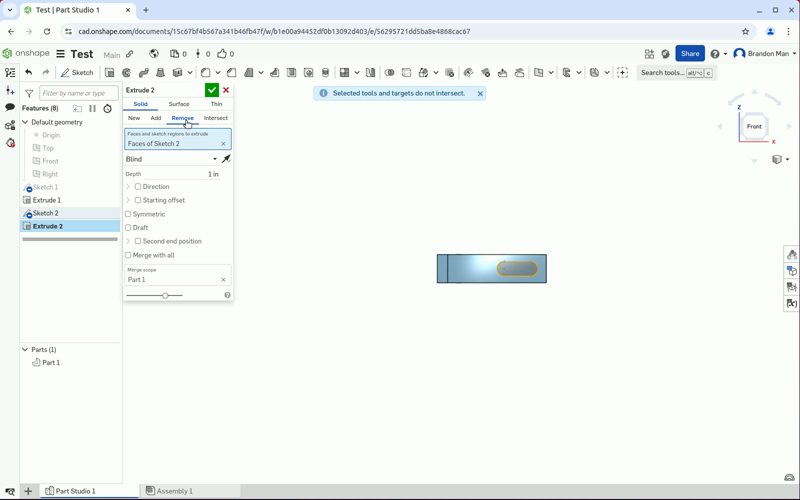
key(tab, 4)
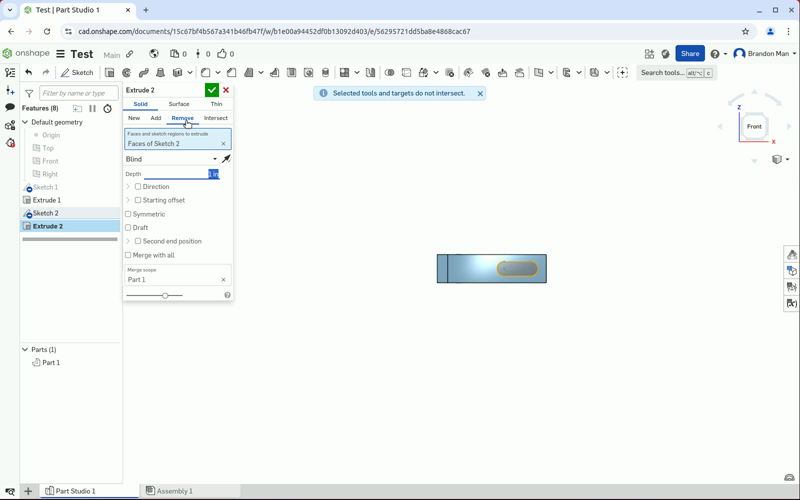
text(-11.554)
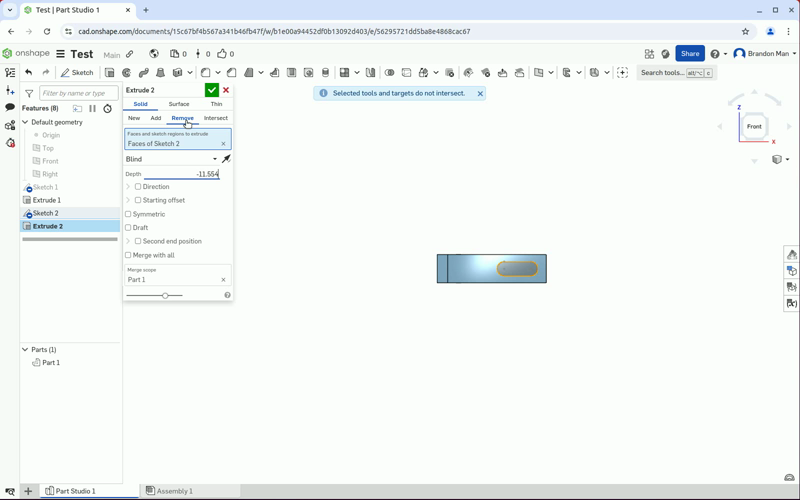
key(tab, 6)
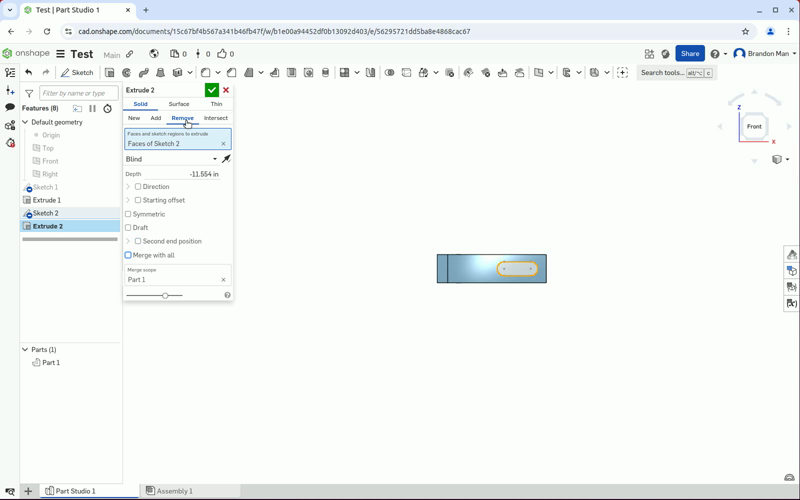
key(space)
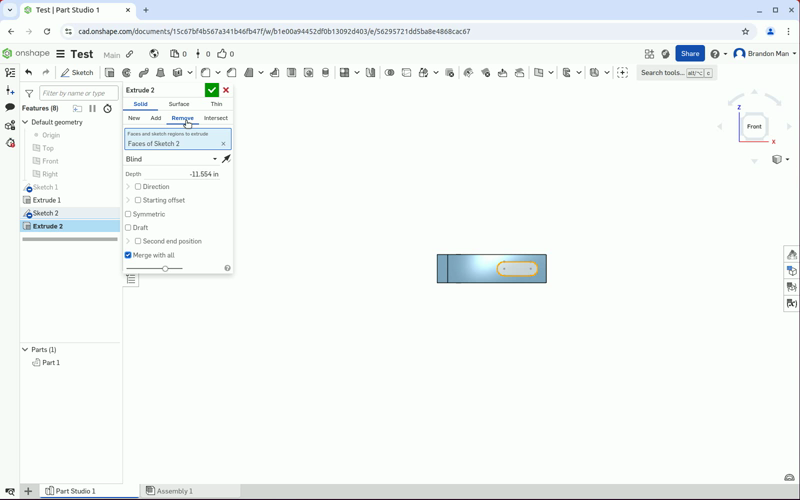
key(enter)
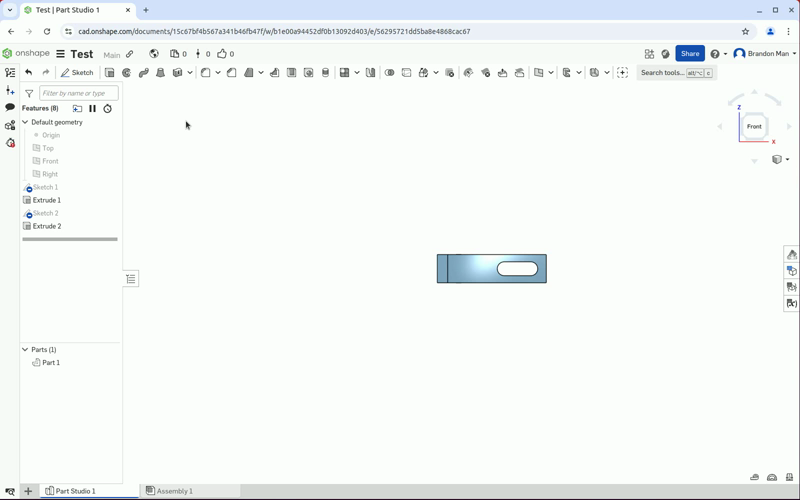
key(shift+h)
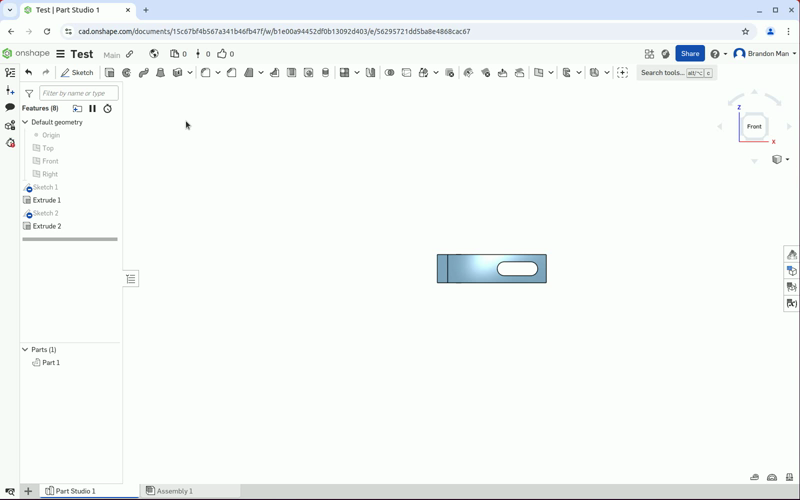
key(shift+h)
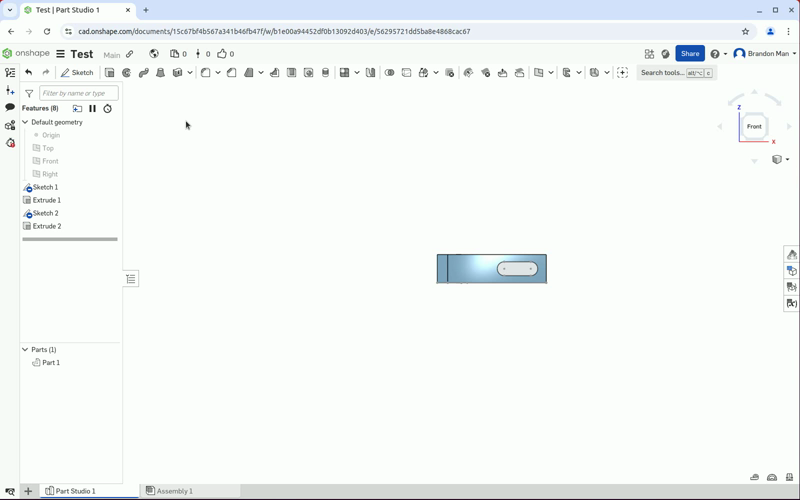
key(shift+7)
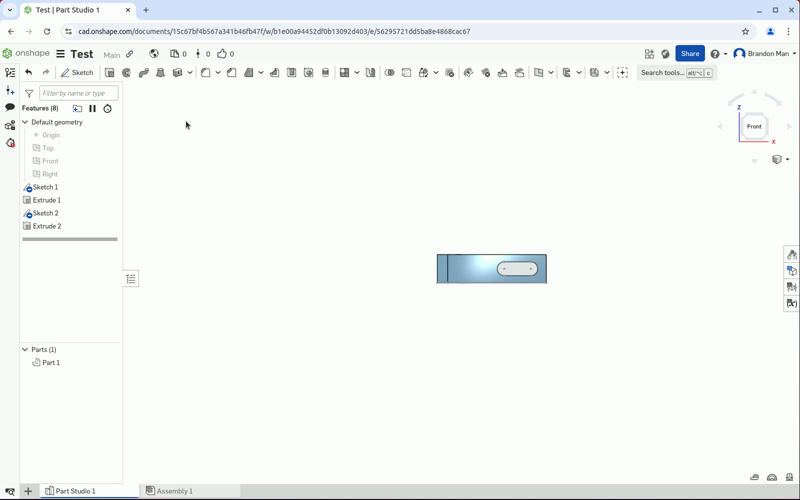
key(left, 2)
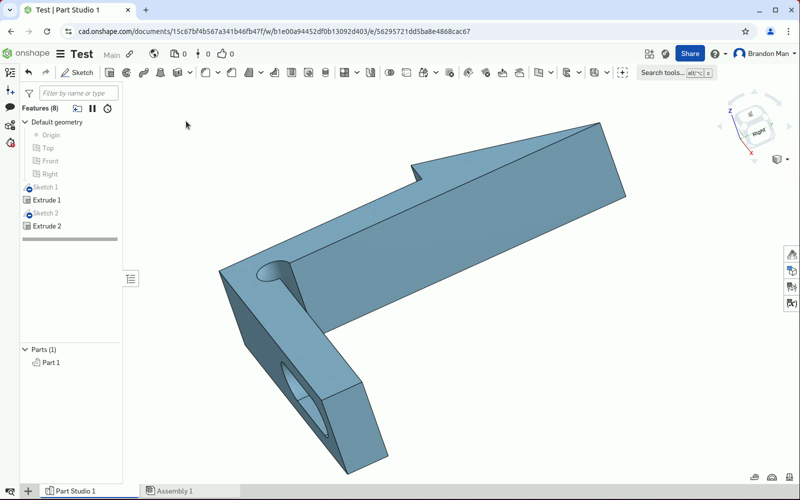
key(down, 2)
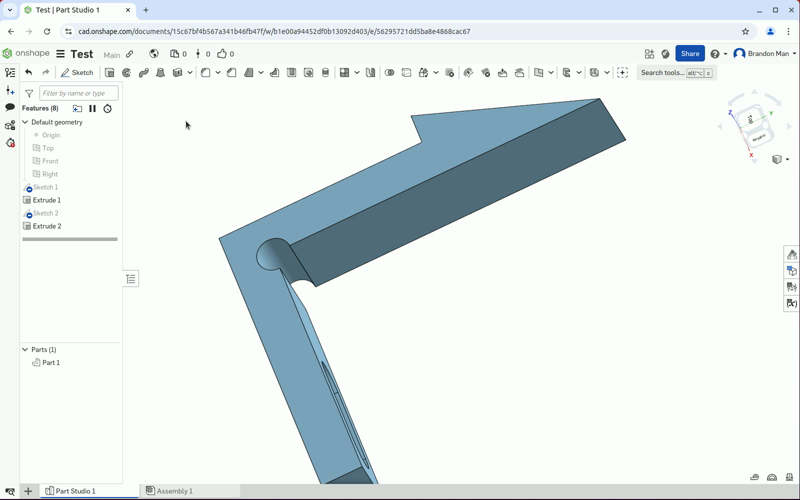
key(up, 2)
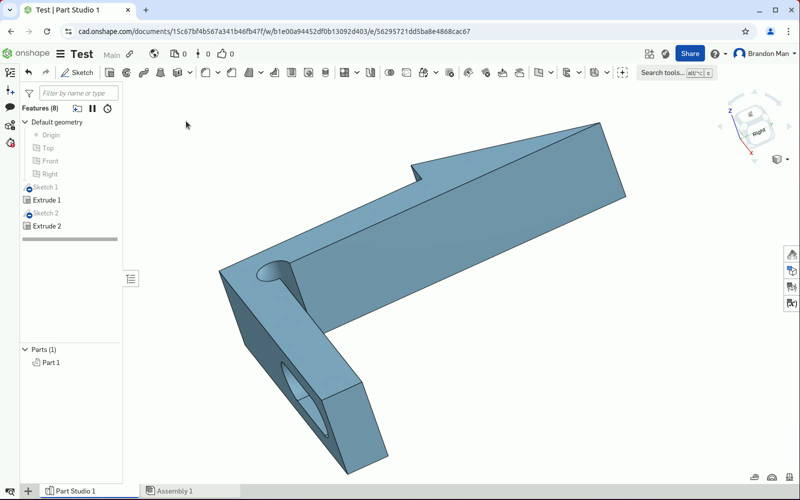
key(right, 2)
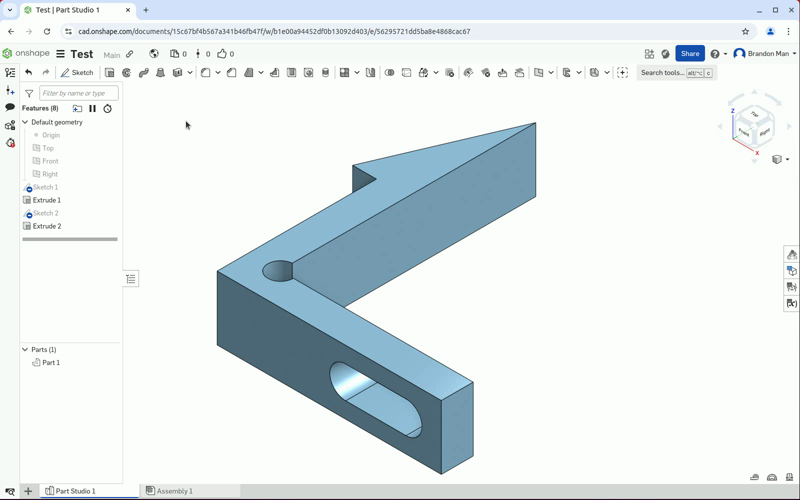
mouse_move(73, 189)
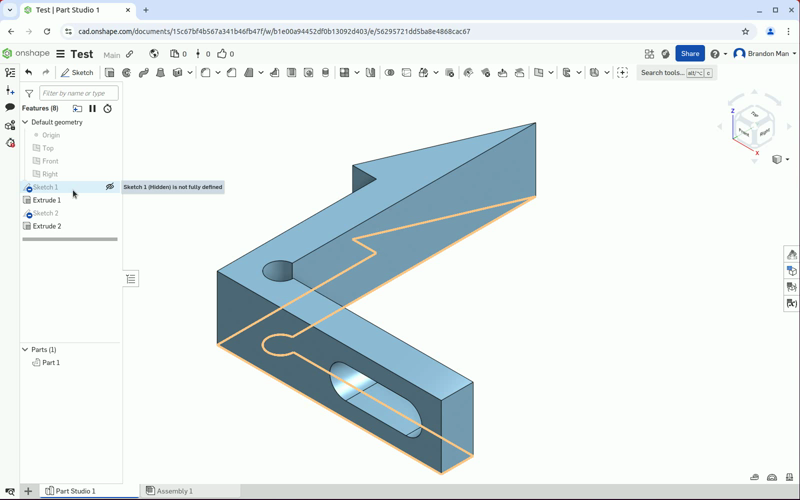
click(73, 189)